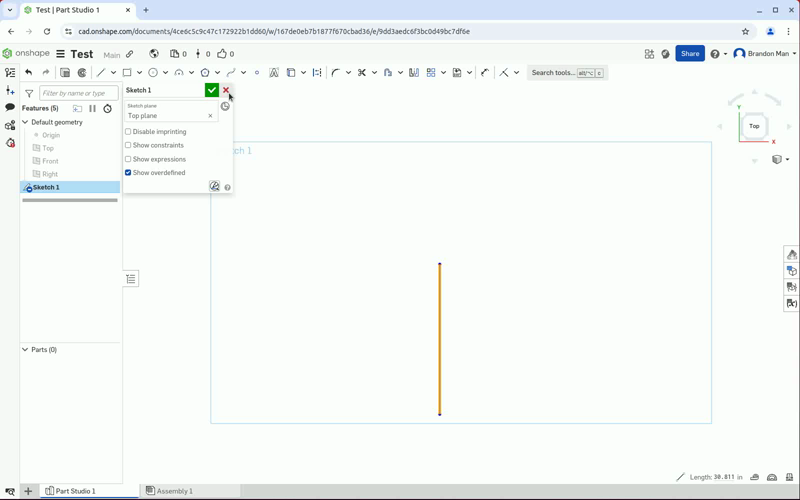
key(shift+h)
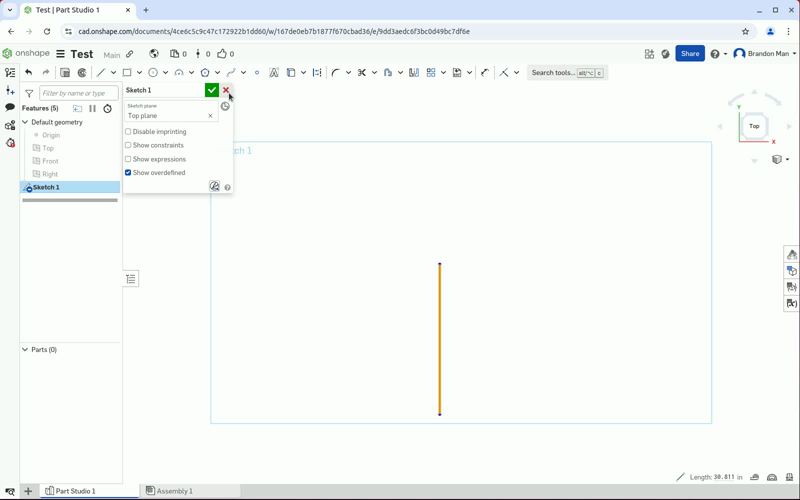
key(shift+s)
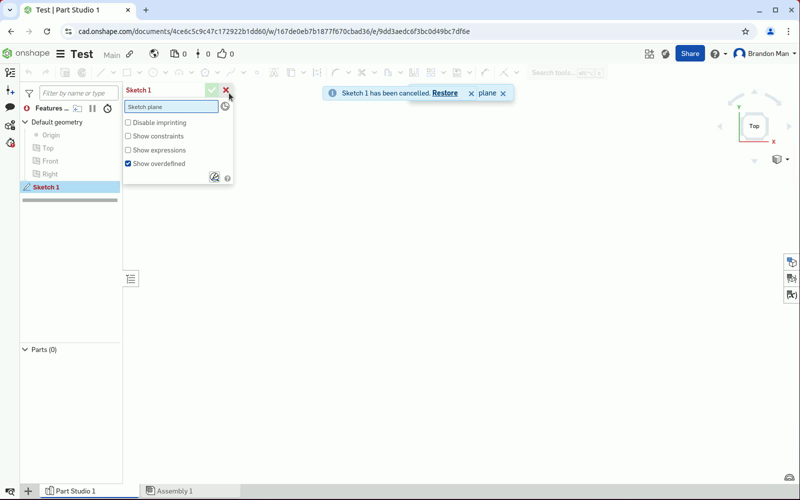
mouse_move(73, 150)
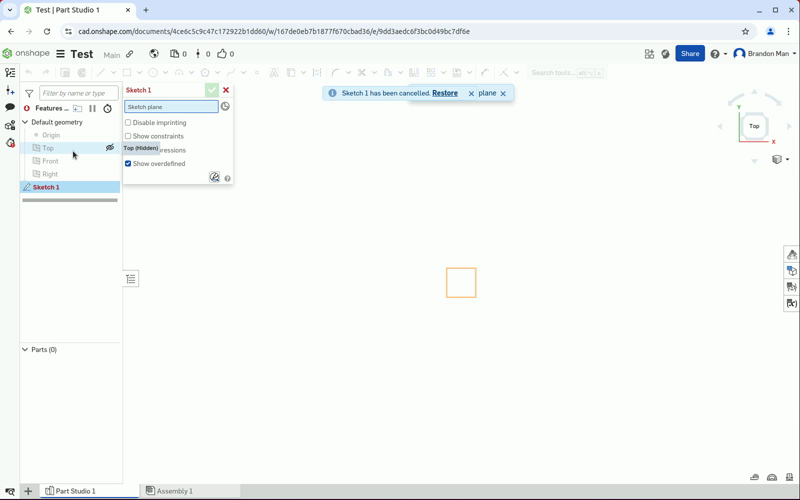
click(73, 150)
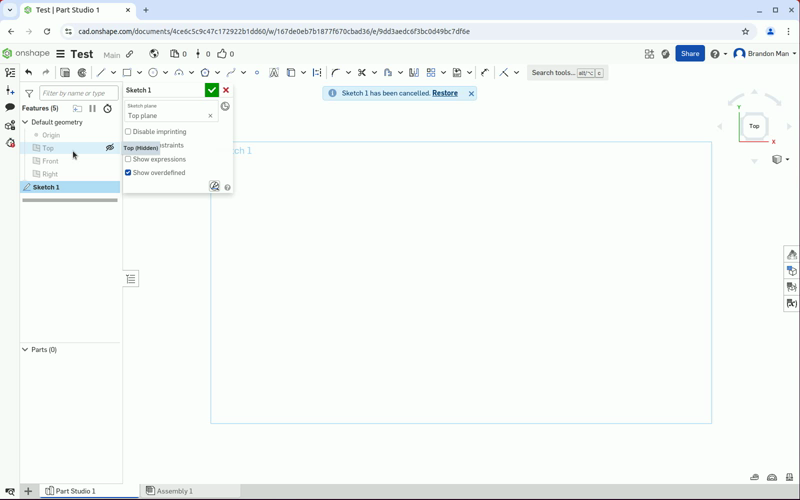
mouse_move(73, 352)
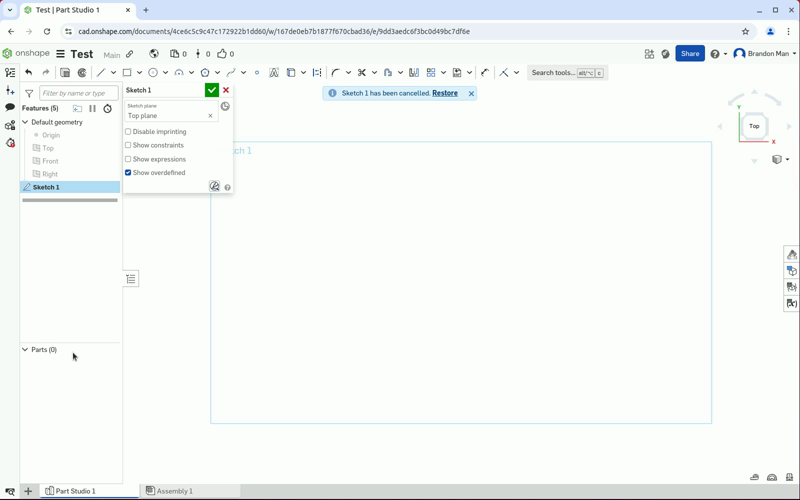
key(y)
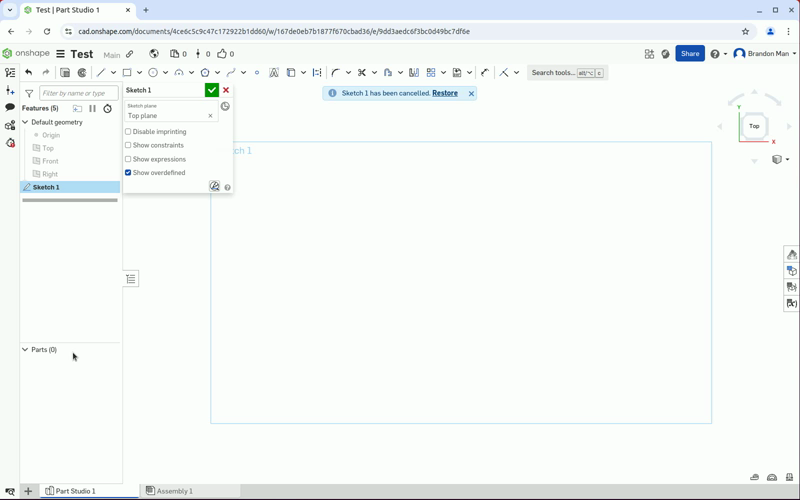
key(l)
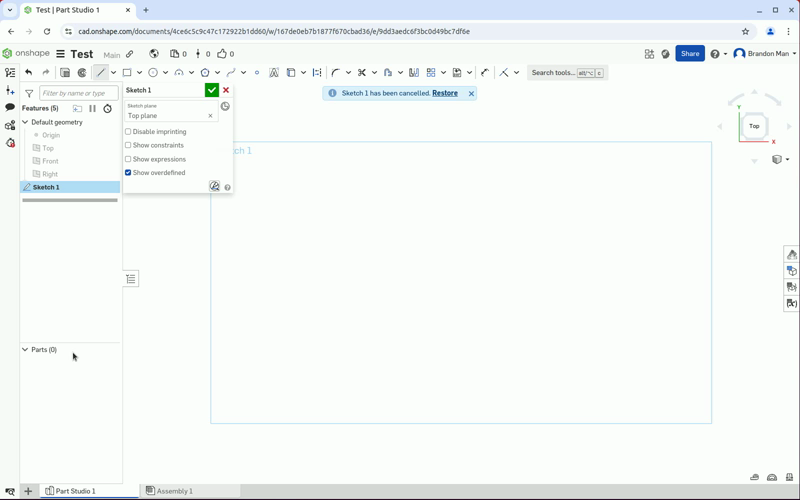
key_down(shift)
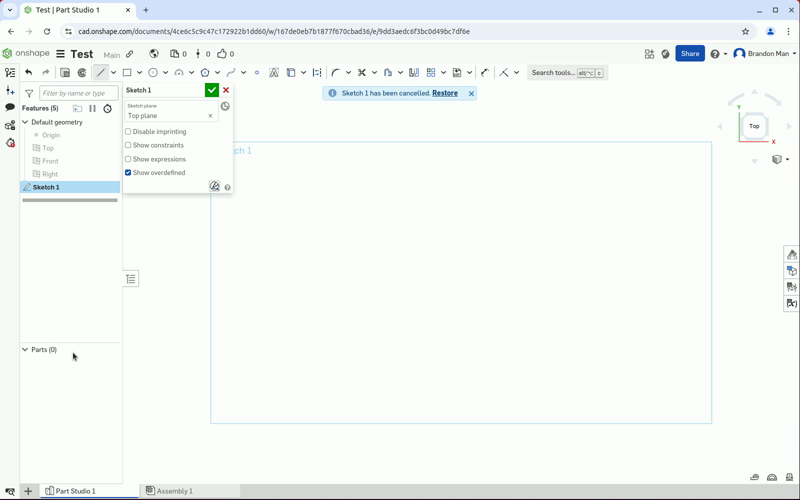
mouse_move(349, 395)
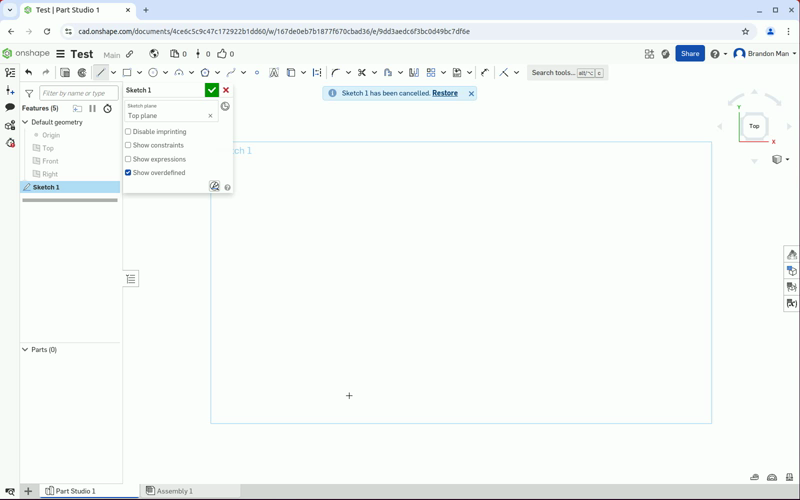
click(349, 395)
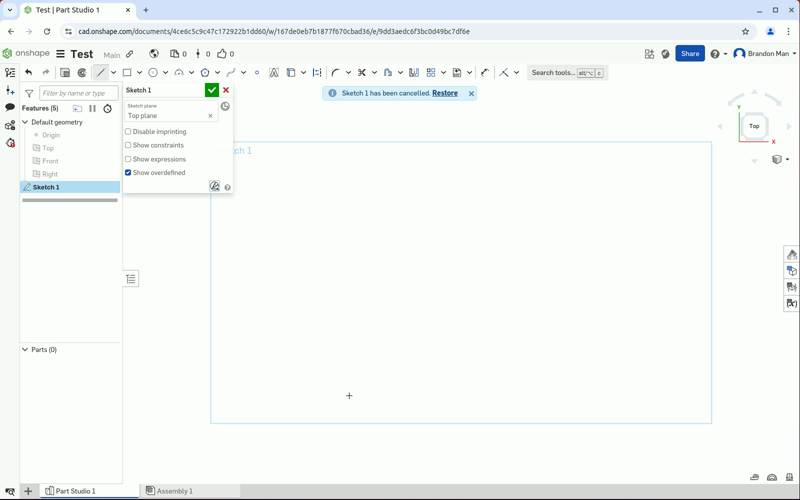
key_up(shift)
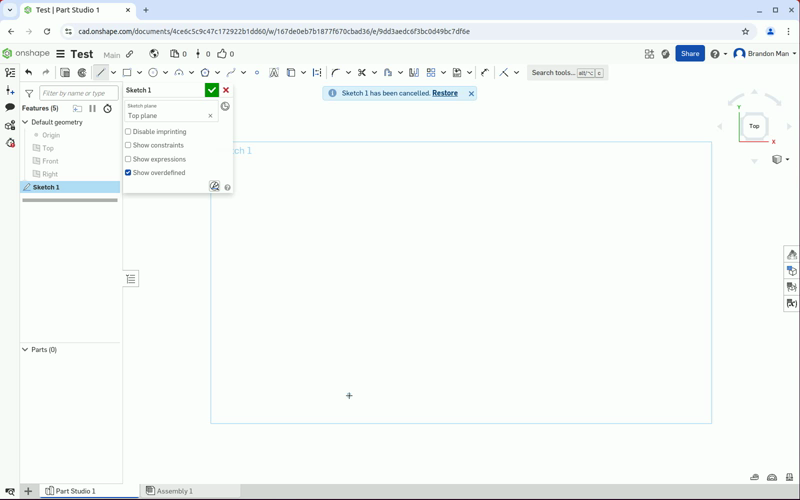
key_down(shift)
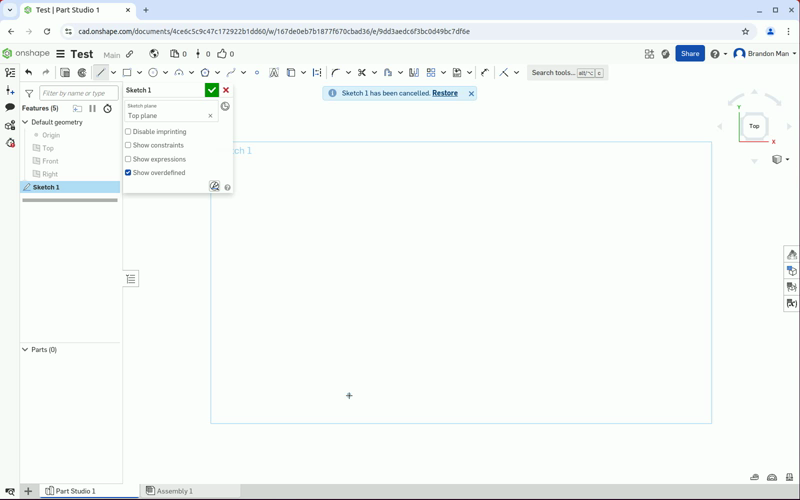
mouse_move(570, 395)
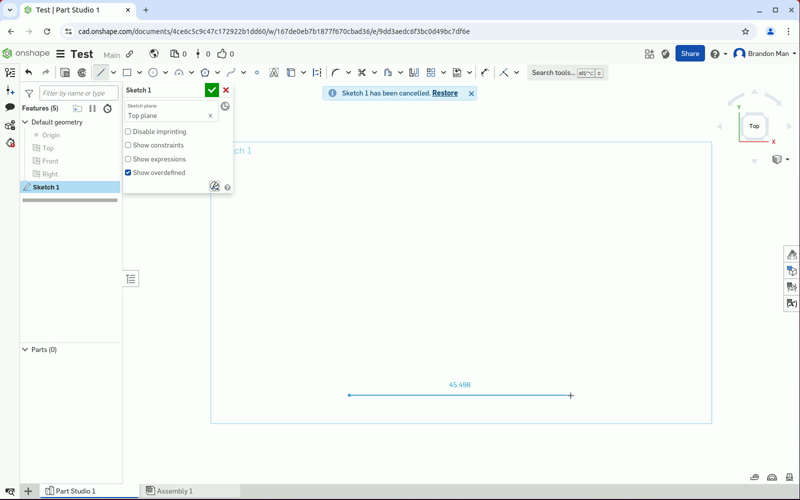
click(570, 395)
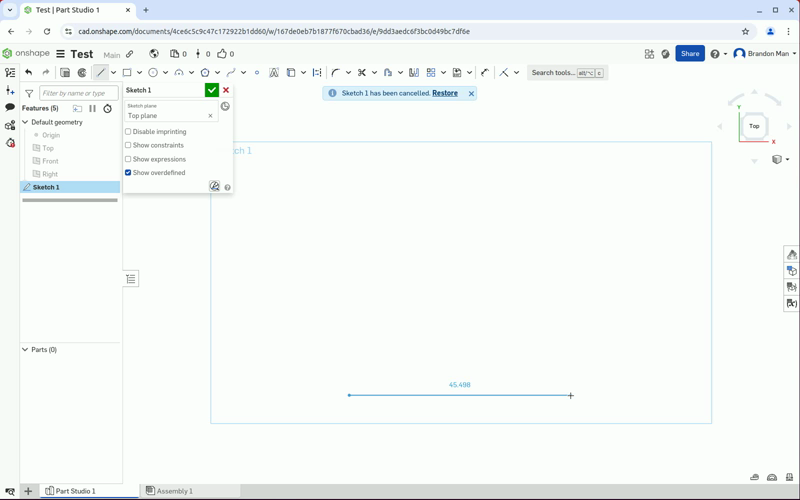
key_up(shift)
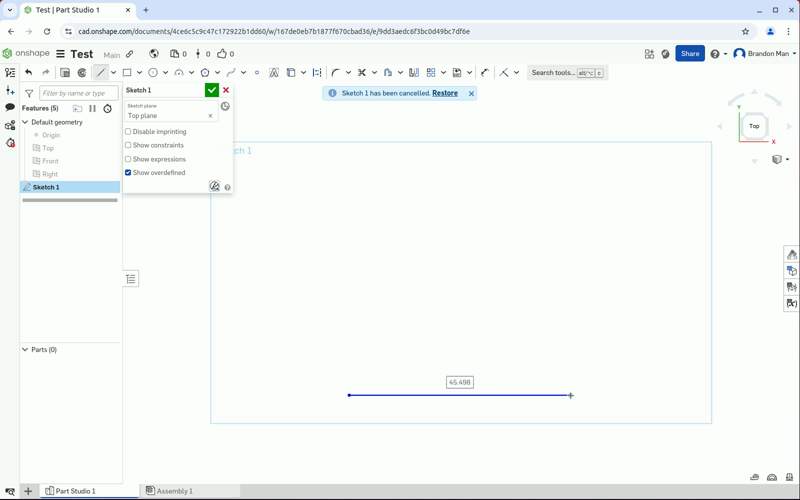
key_down(shift)
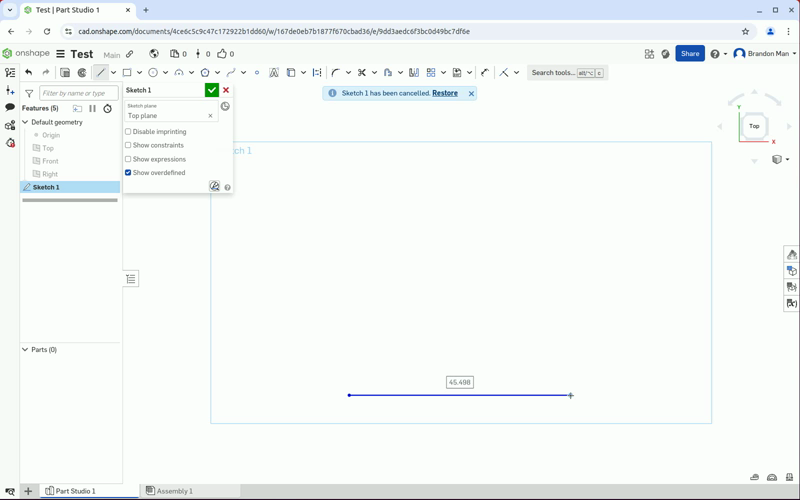
mouse_move(570, 171)
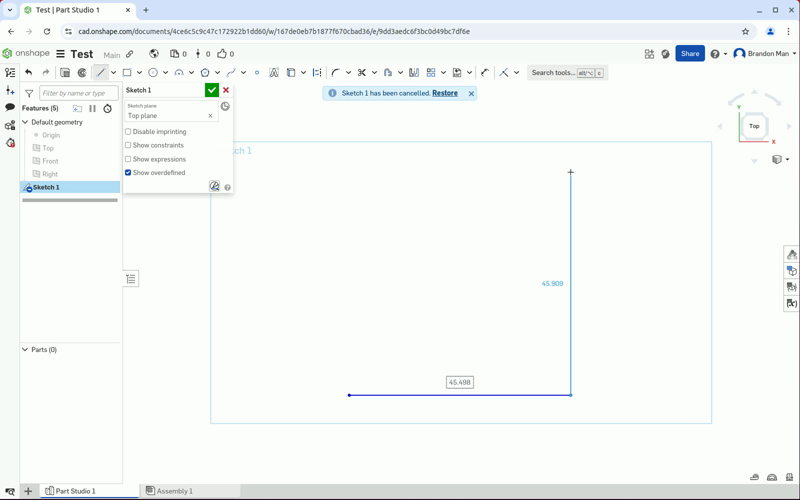
click(570, 171)
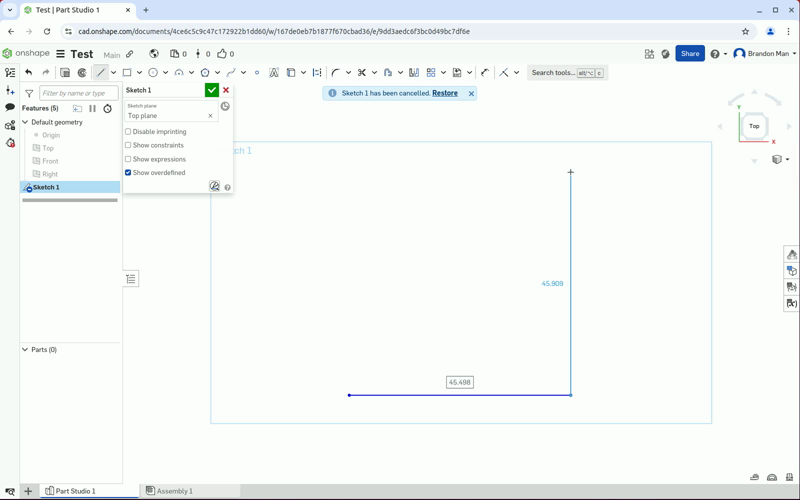
key_up(shift)
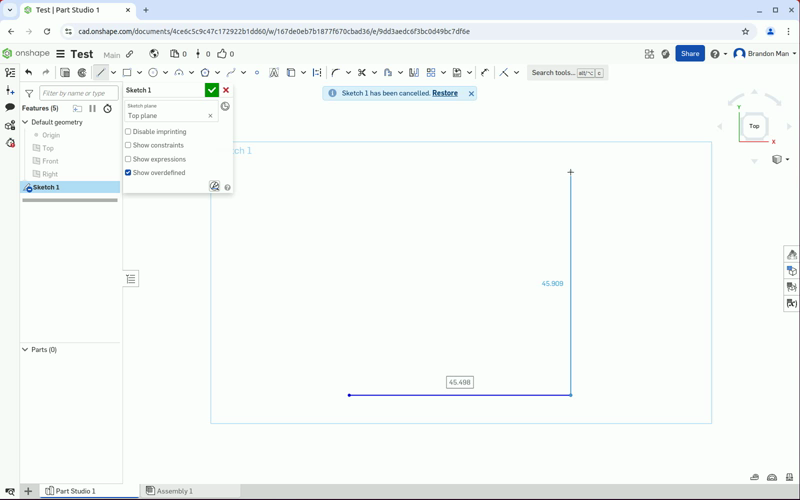
key_down(shift)
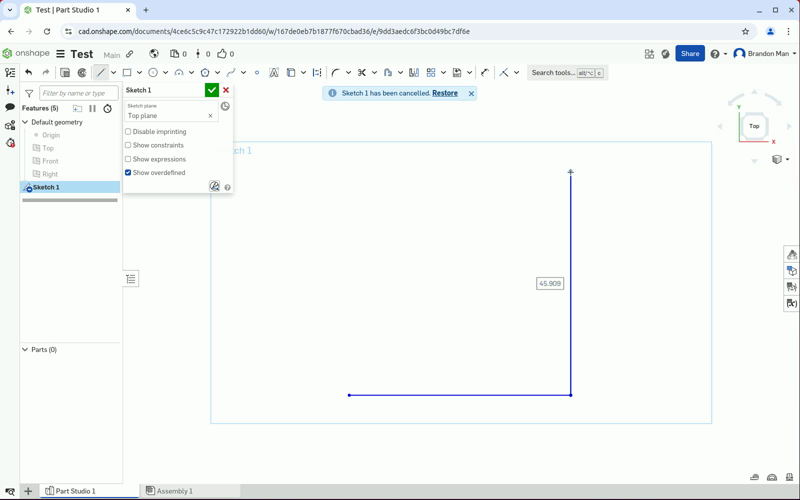
mouse_move(349, 171)
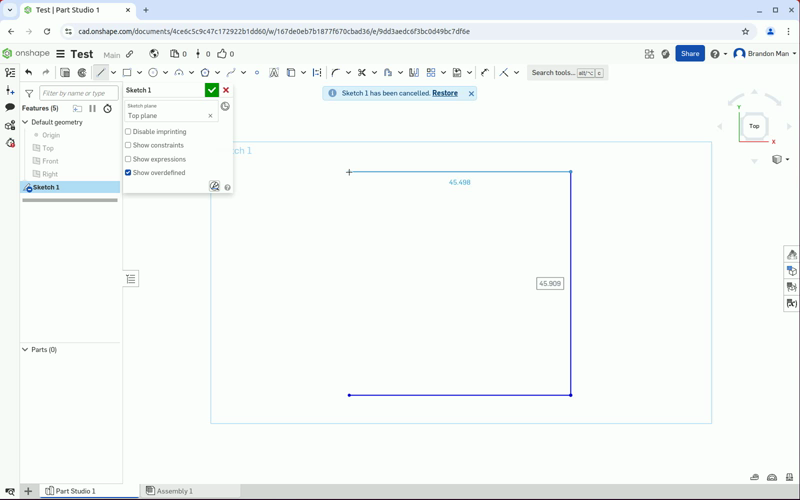
click(349, 171)
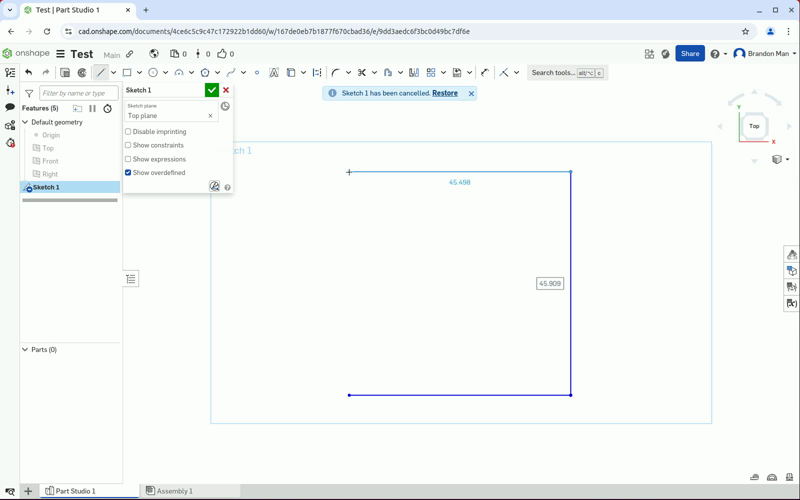
key_up(shift)
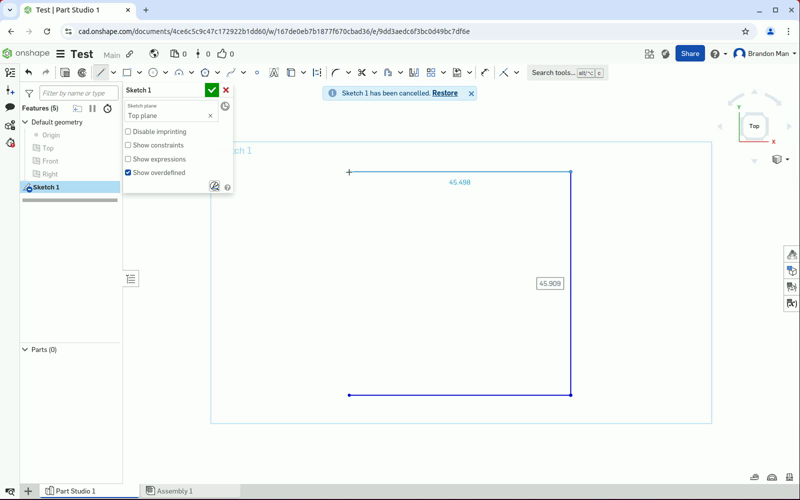
key_down(shift)
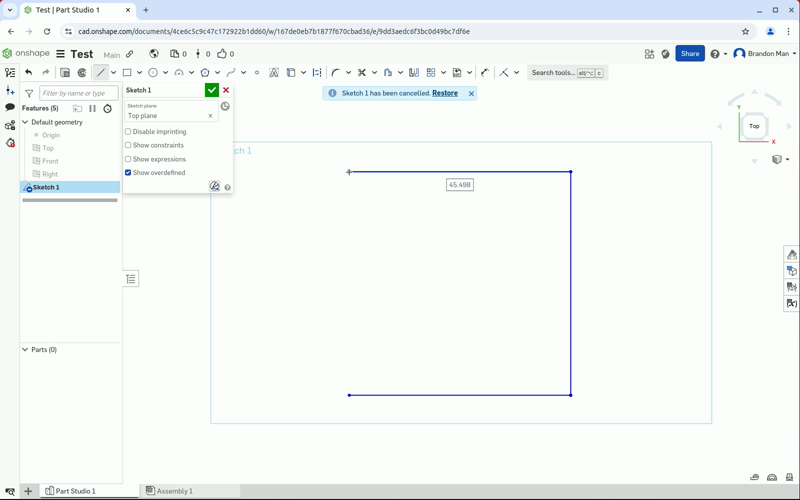
mouse_move(349, 395)
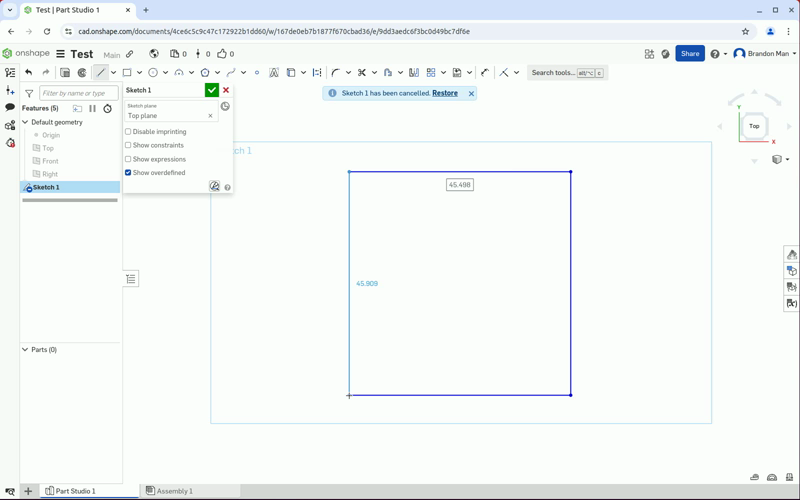
key_up(shift)
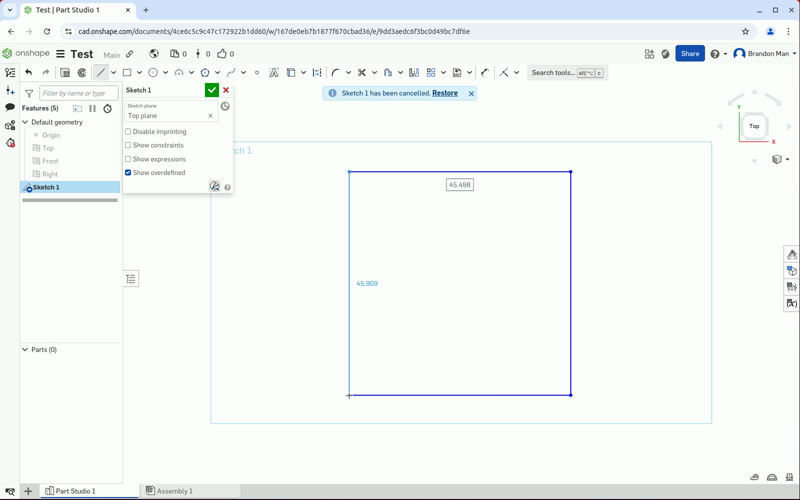
click(349, 395)
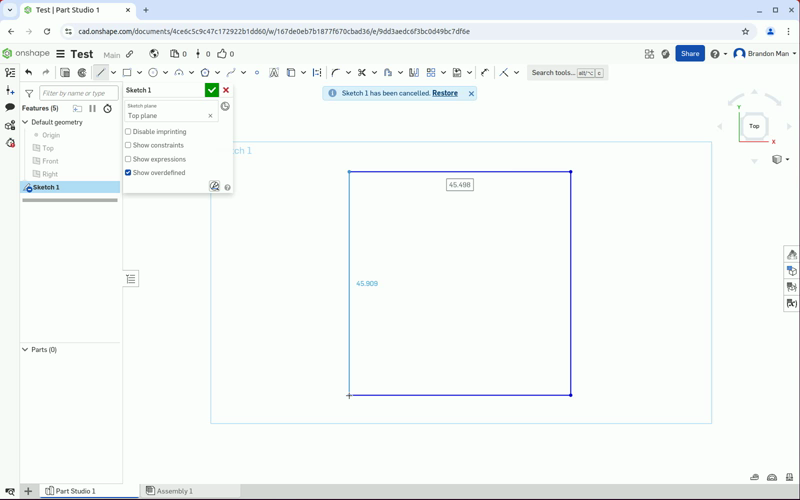
key(esc)
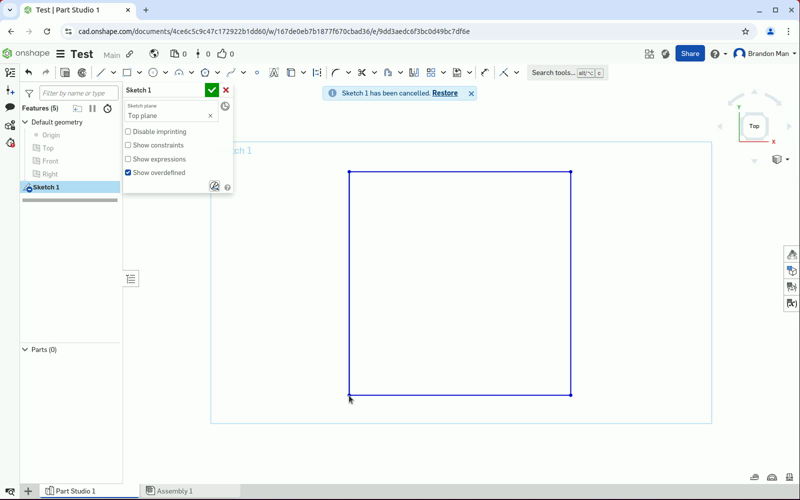
mouse_move(482, 290)
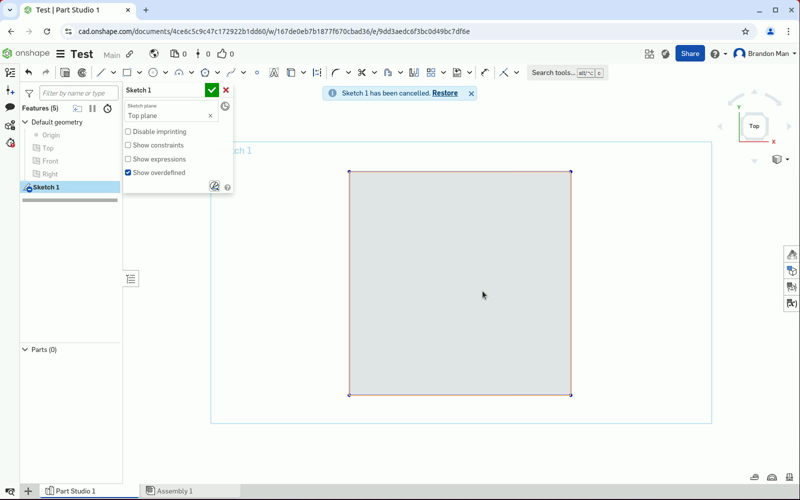
click(482, 290)
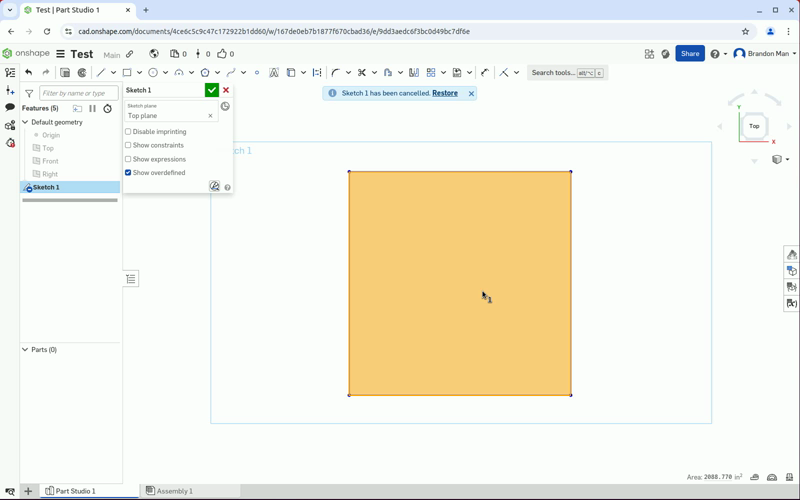
mouse_move(73, 352)
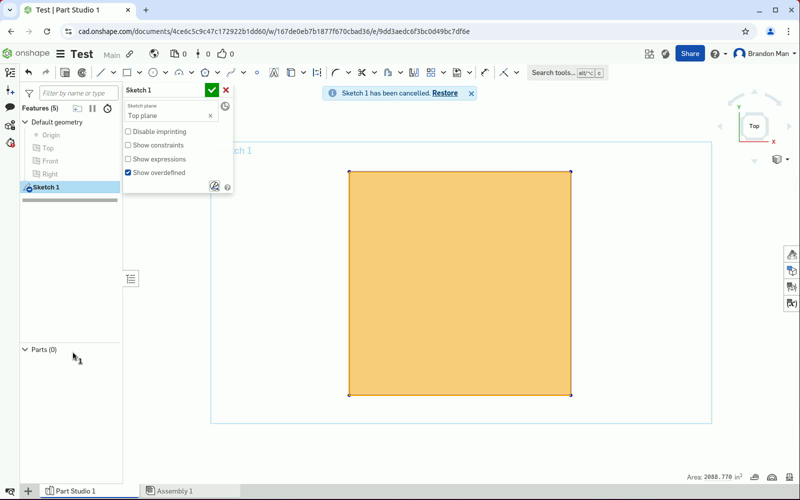
key(shift+y)
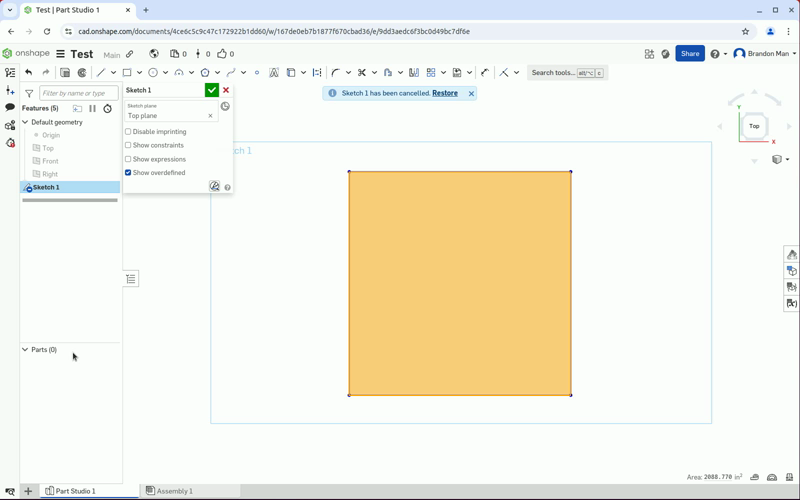
key(shift+e)
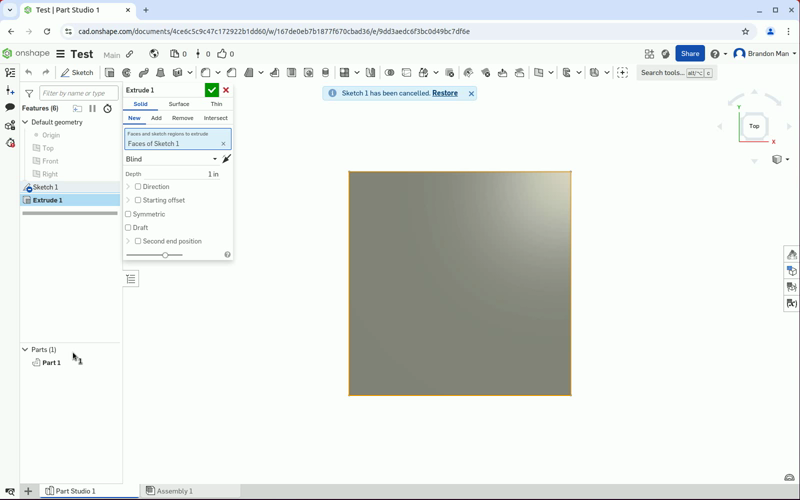
mouse_move(143, 106)
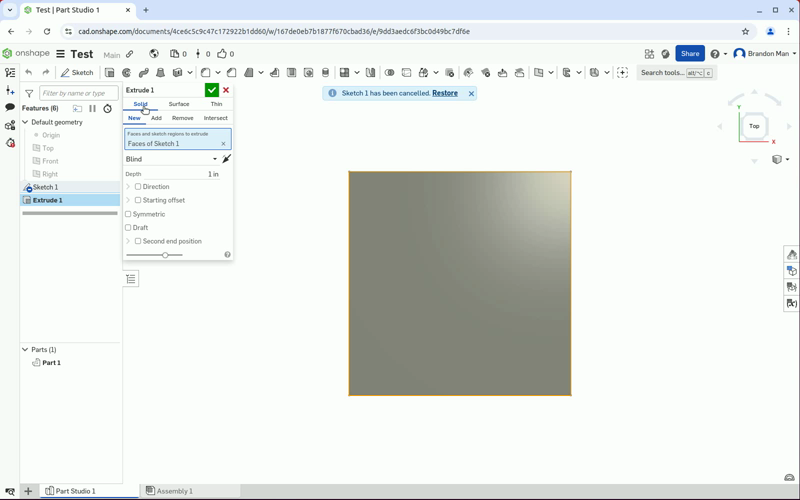
click(143, 106)
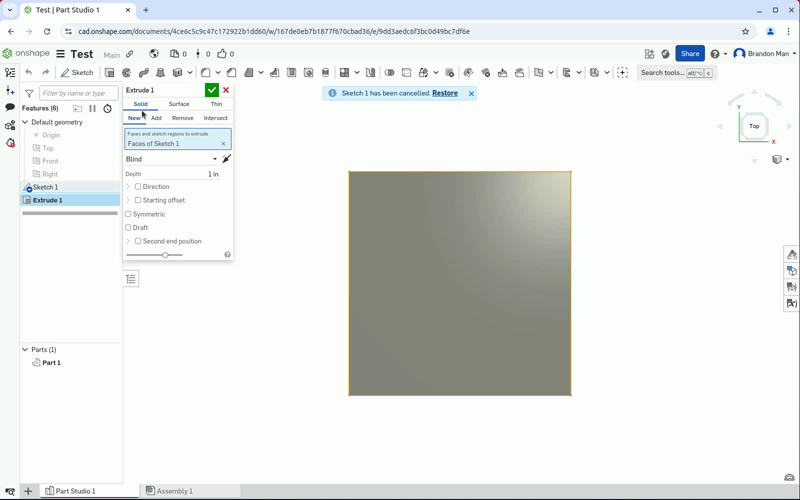
mouse_move(137, 120)
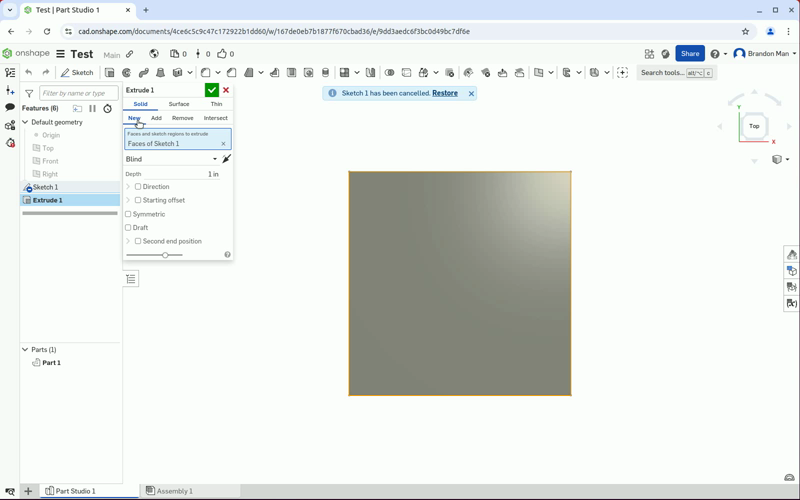
click(137, 120)
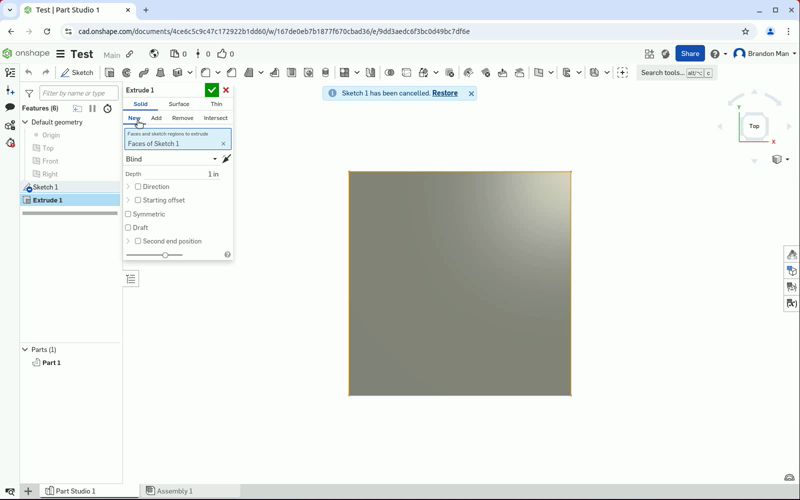
key(tab, 4)
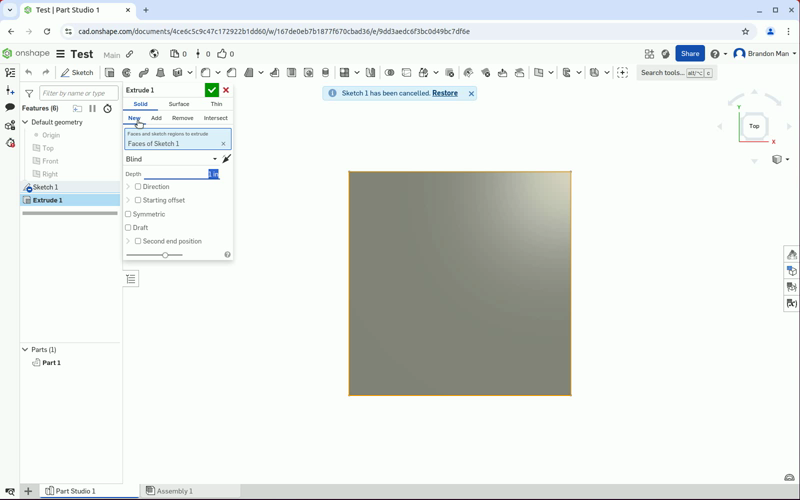
text(0.722)
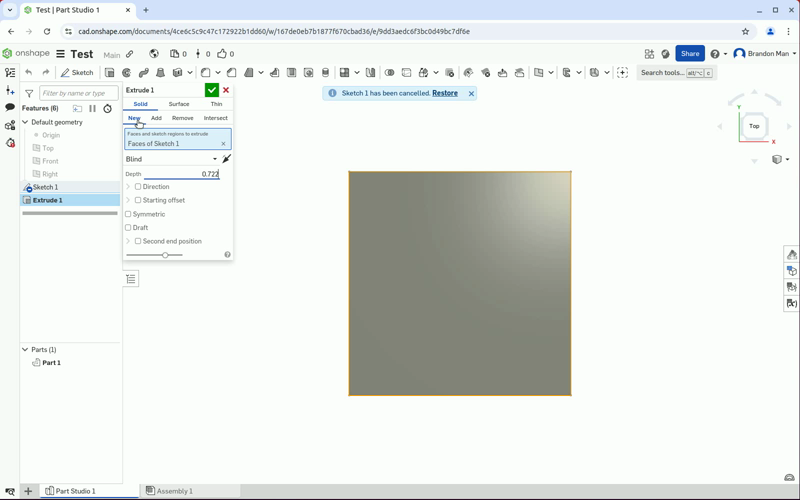
key(enter)
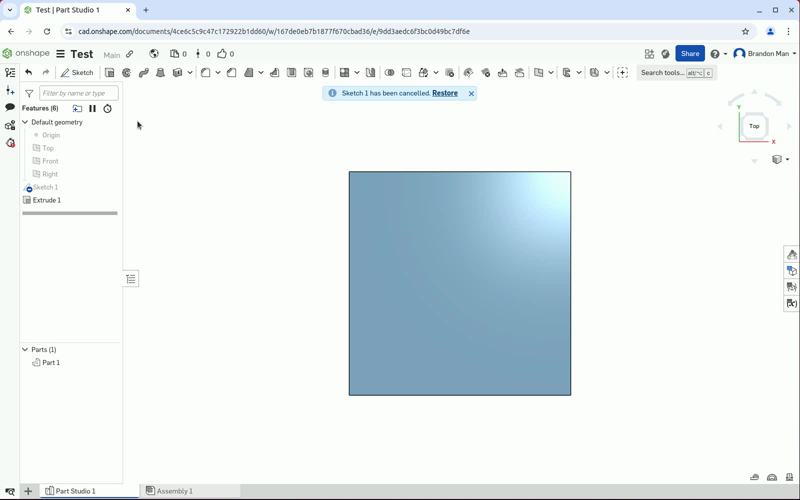
key(shift+h)
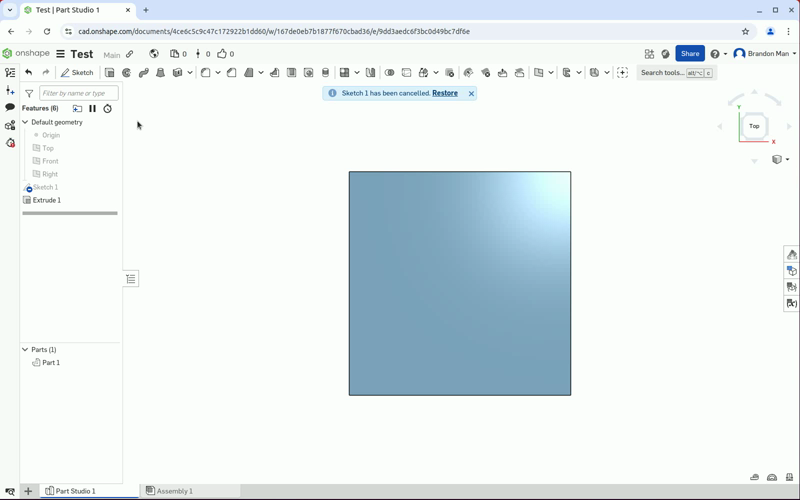
key(shift+h)
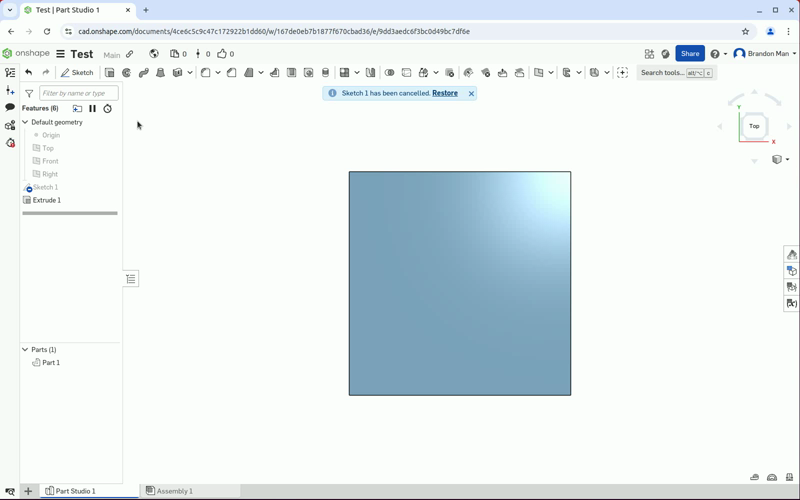
mouse_move(73, 189)
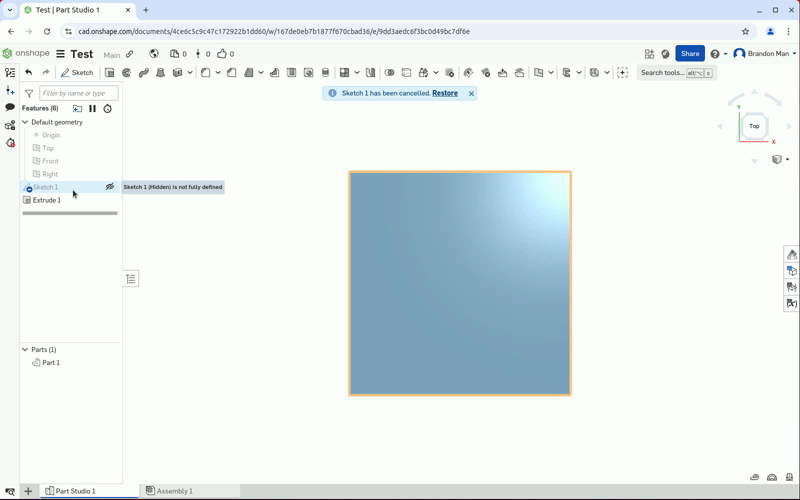
click(73, 189)
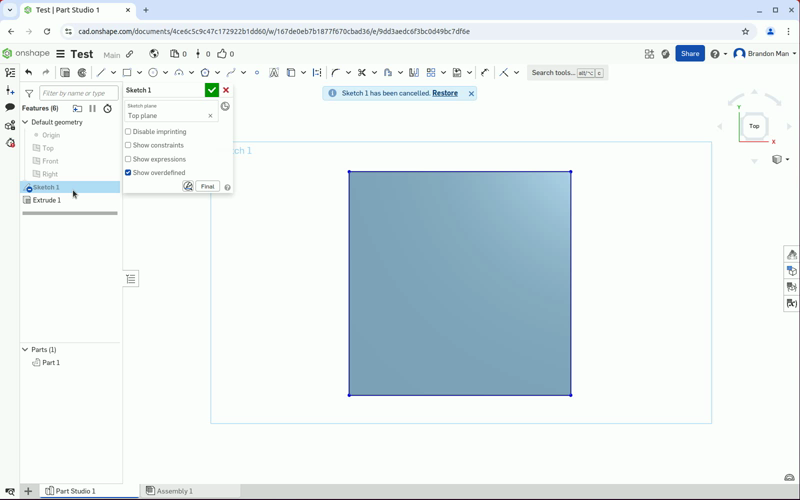
mouse_move(229, 92)
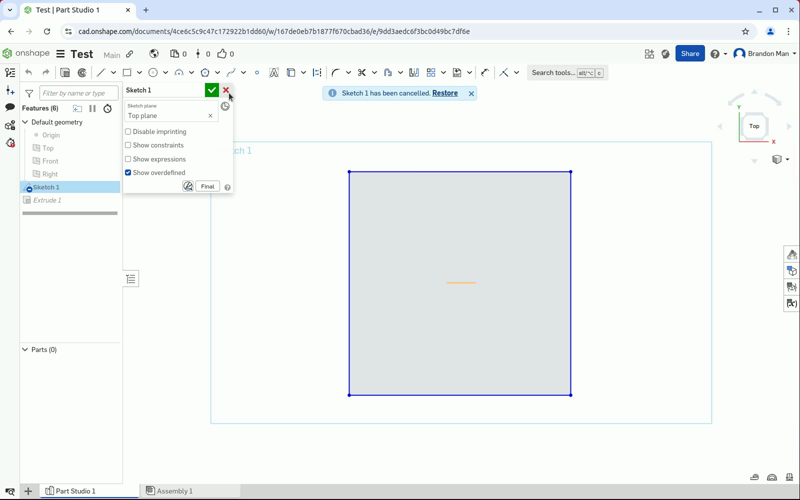
click(229, 92)
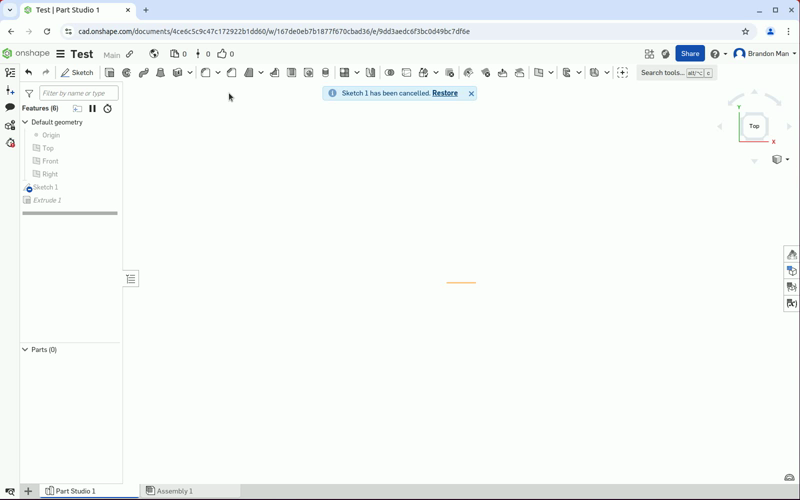
mouse_move(541, 75)
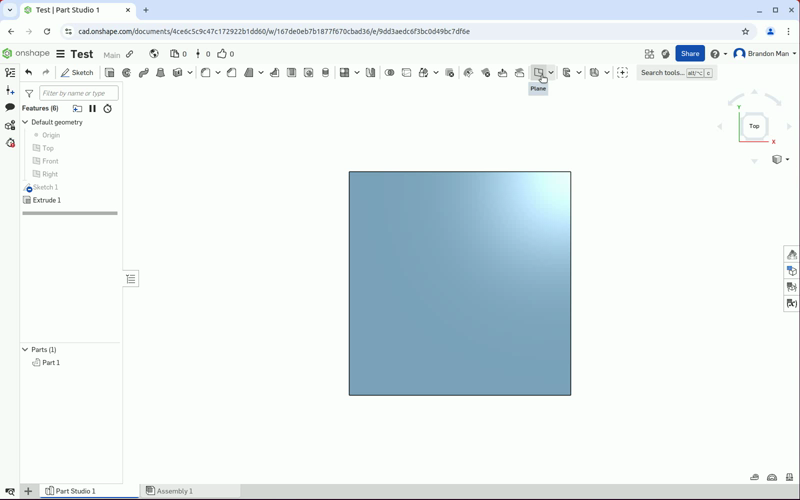
click(541, 75)
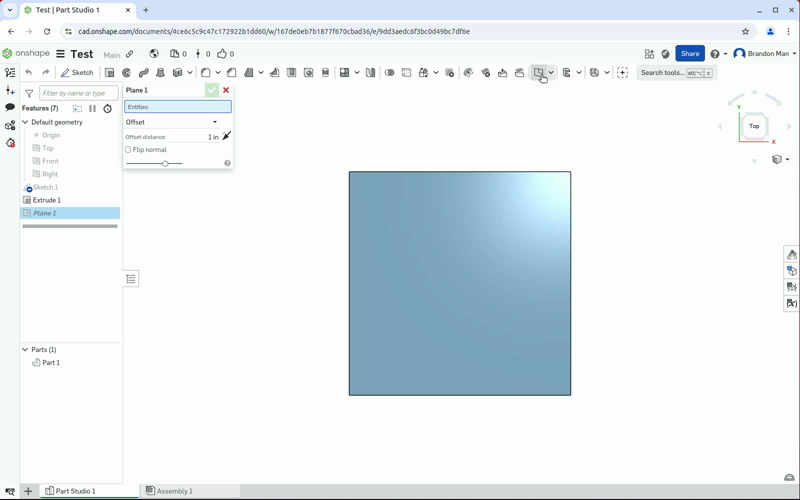
mouse_move(73, 150)
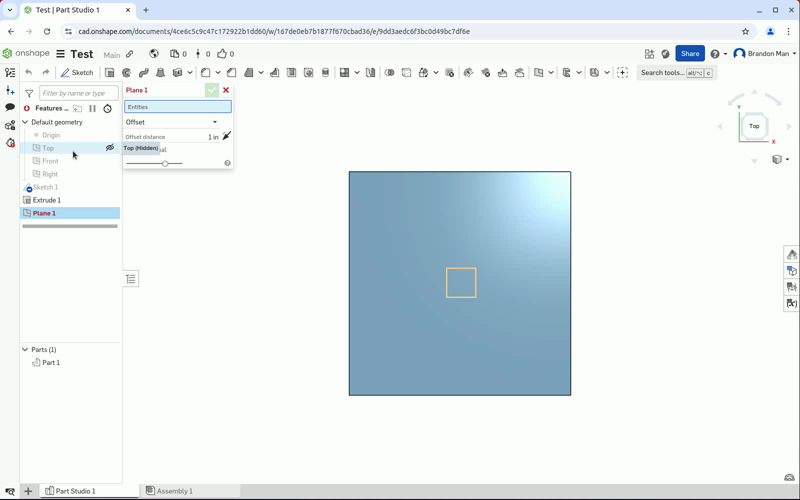
click(73, 150)
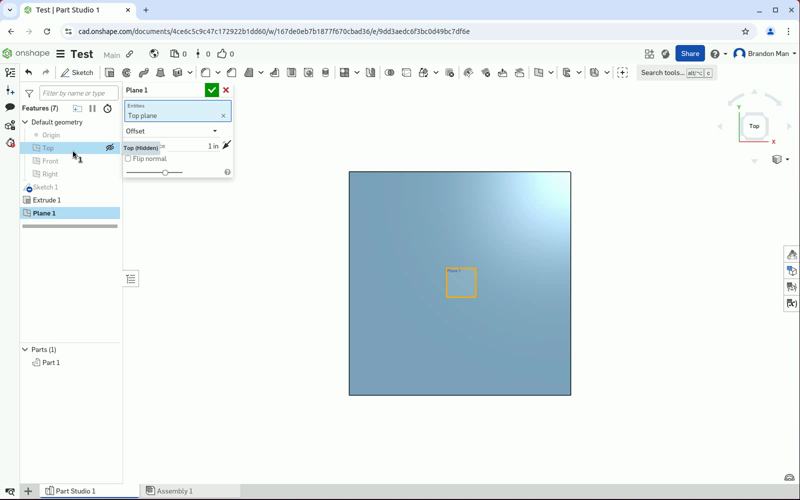
key(tab, 2)
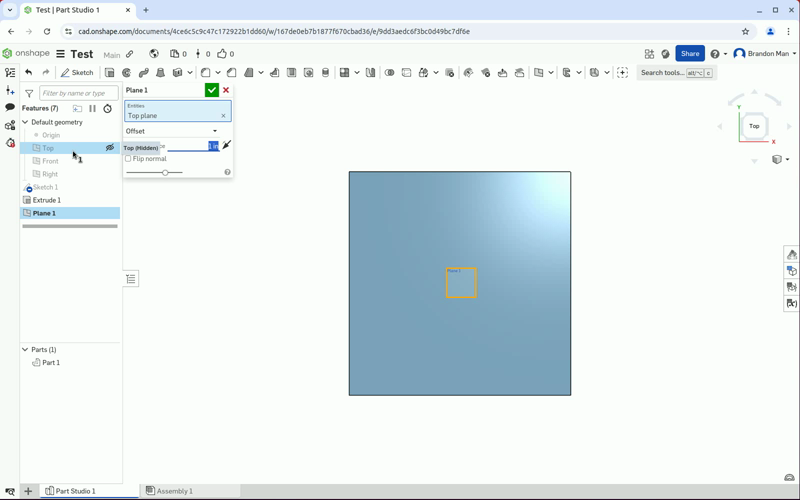
text(0.709)
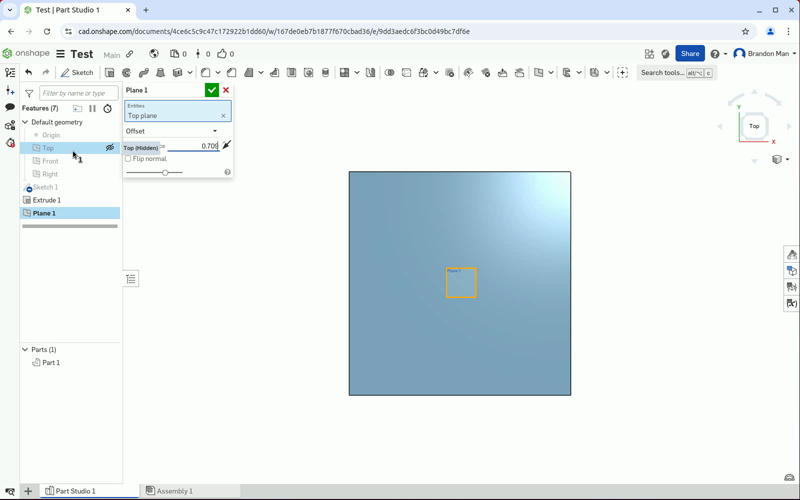
key(enter, 2)
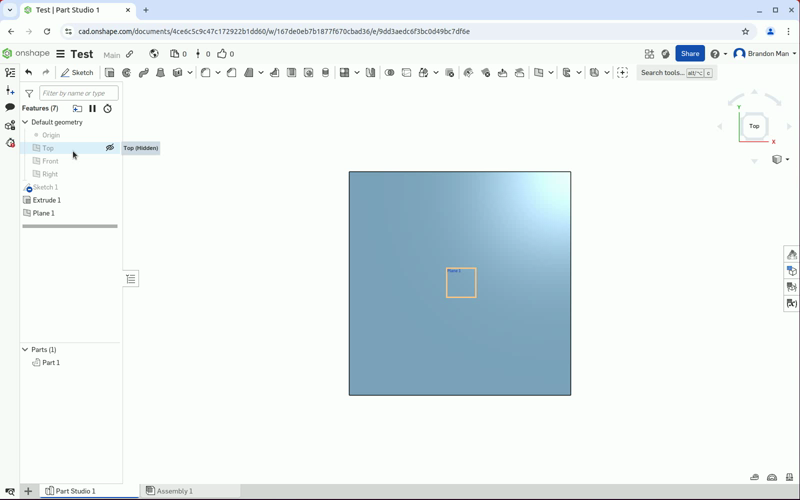
key(shift+s)
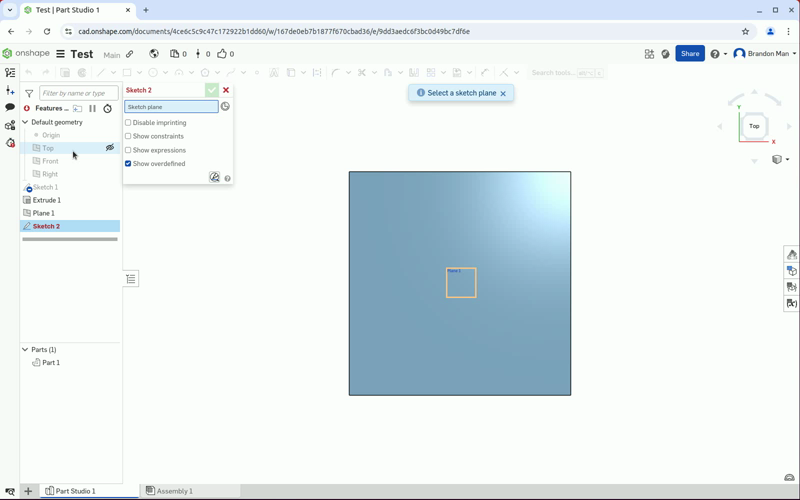
mouse_move(73, 215)
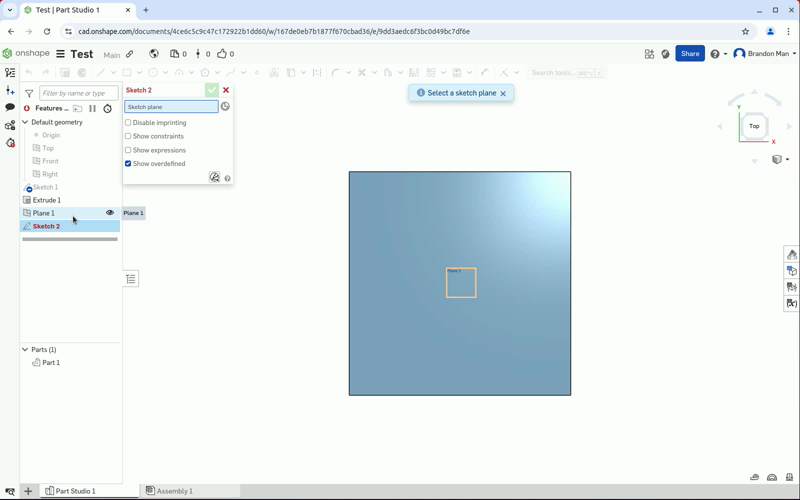
click(73, 215)
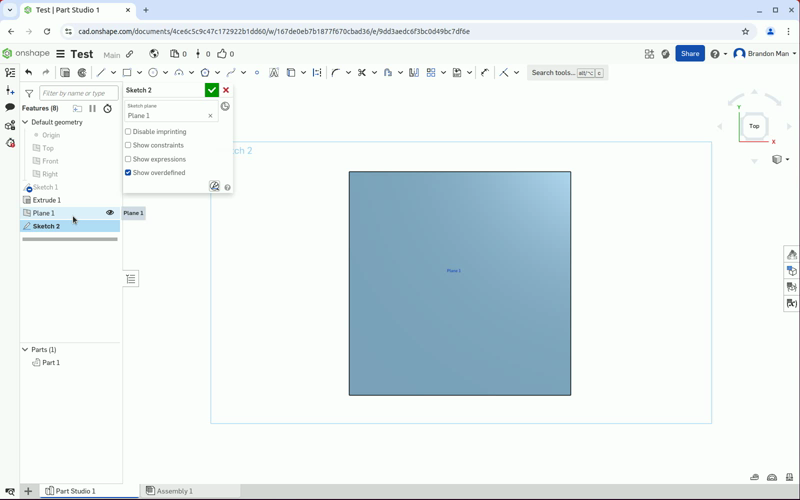
mouse_move(73, 352)
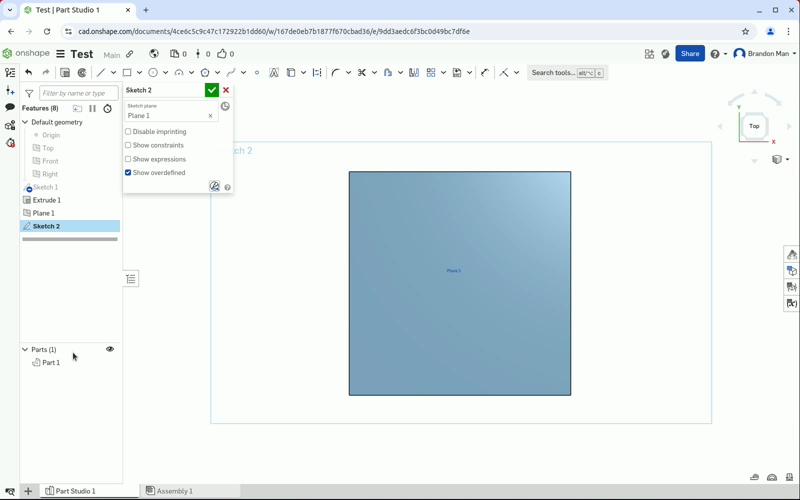
key(y)
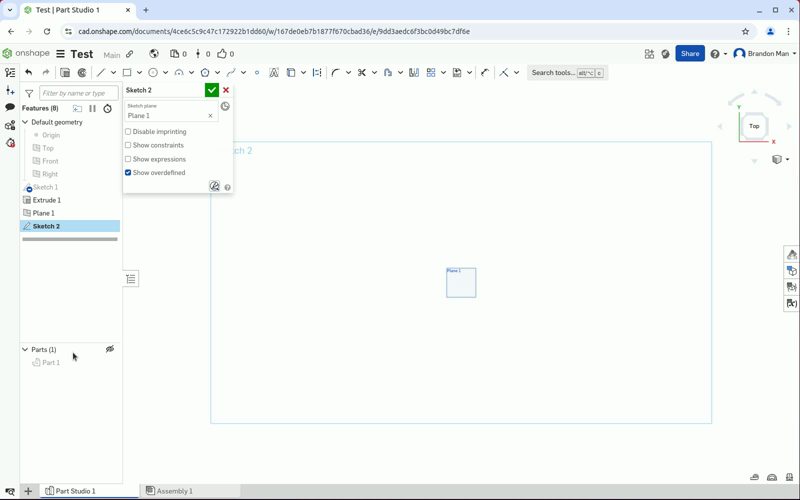
key(l)
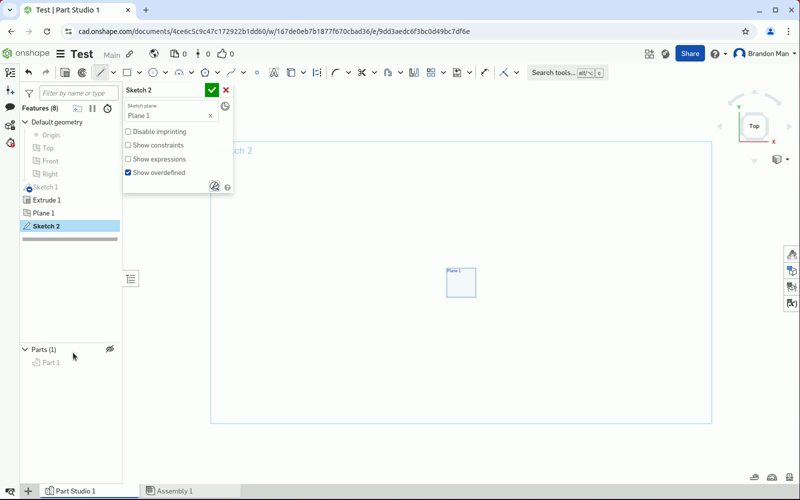
key_down(shift)
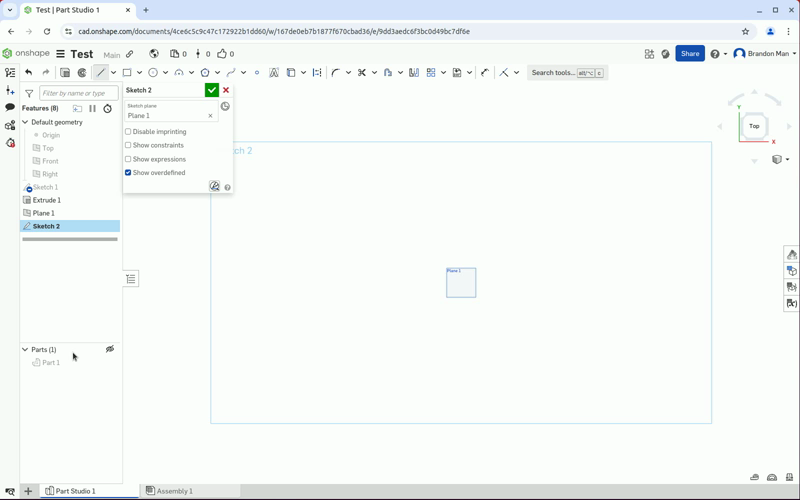
mouse_move(349, 395)
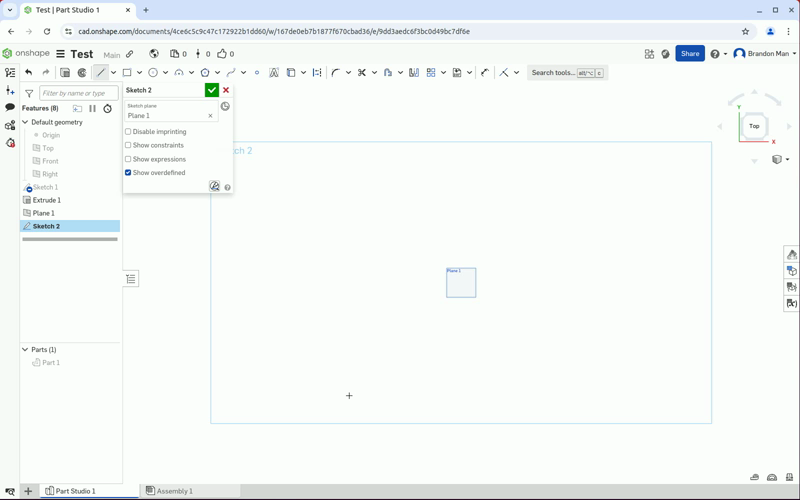
click(349, 395)
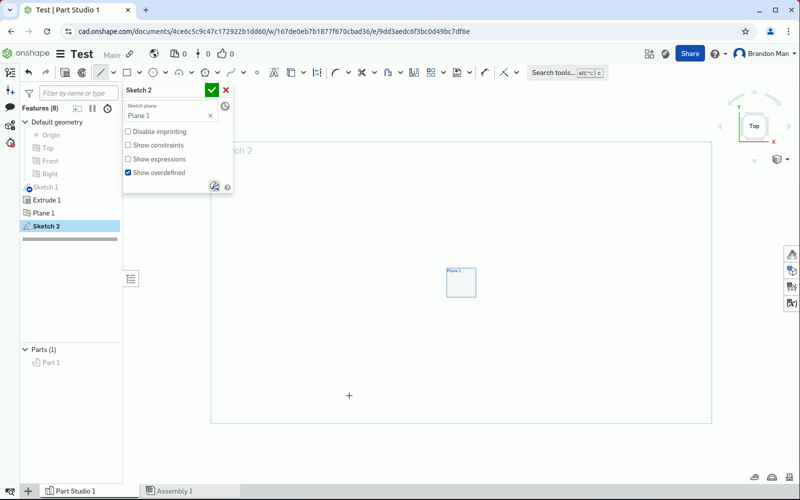
key_up(shift)
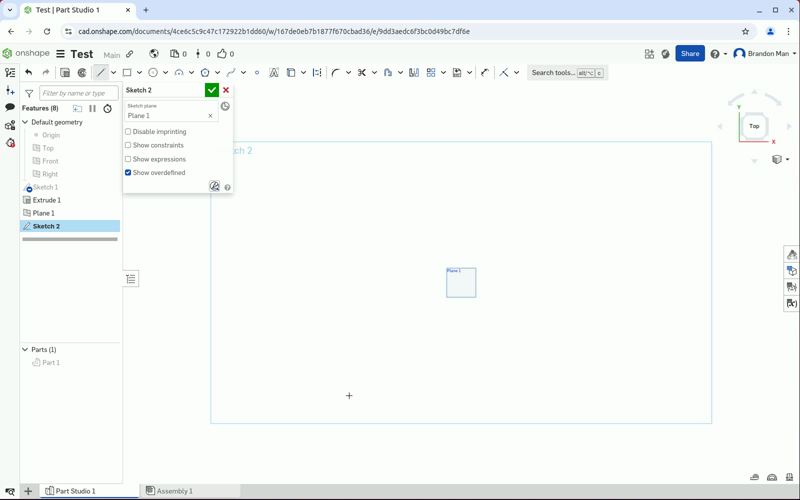
key_down(shift)
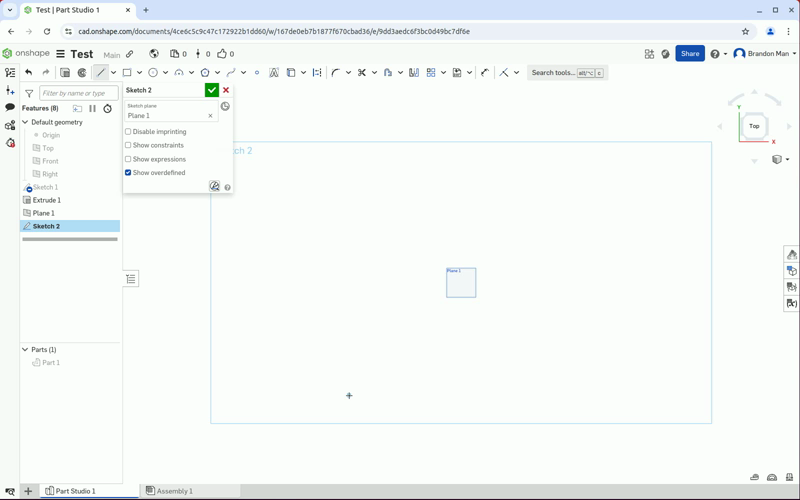
mouse_move(379, 395)
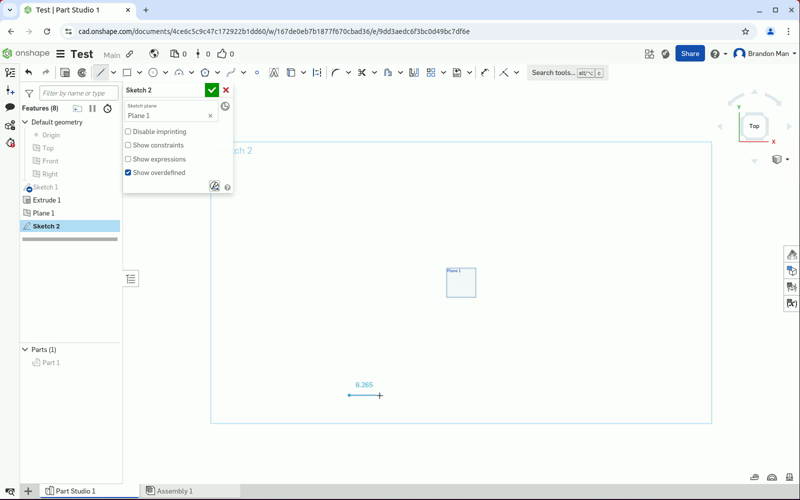
mouse_move(389, 395)
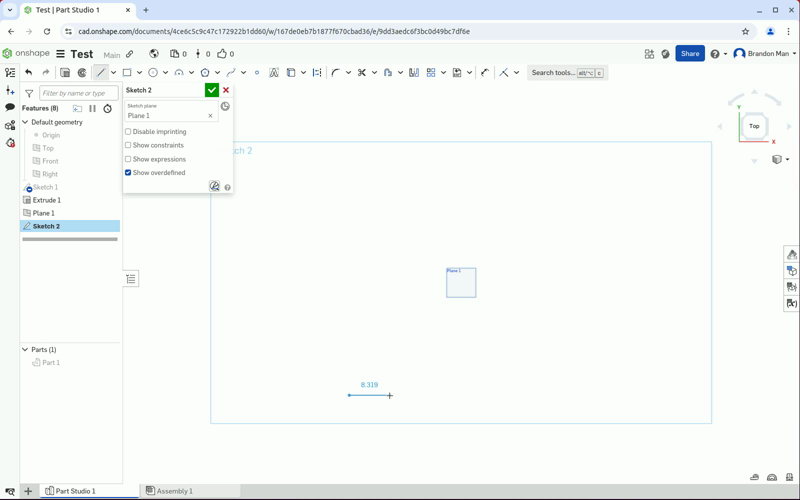
click(389, 395)
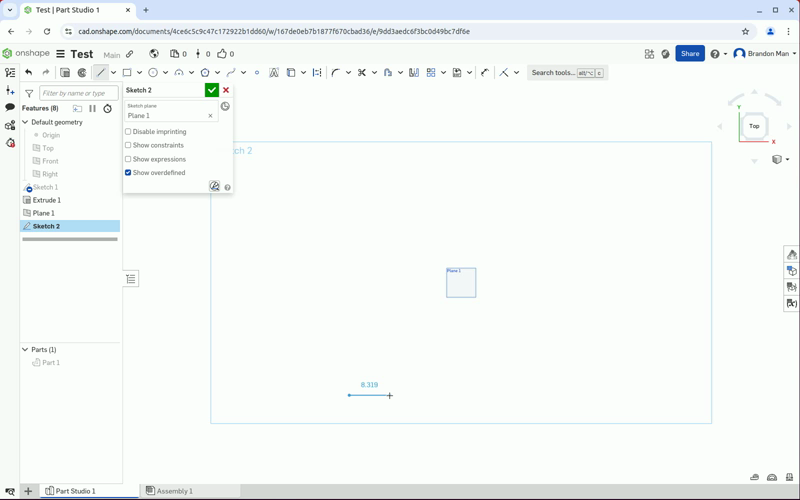
key_up(shift)
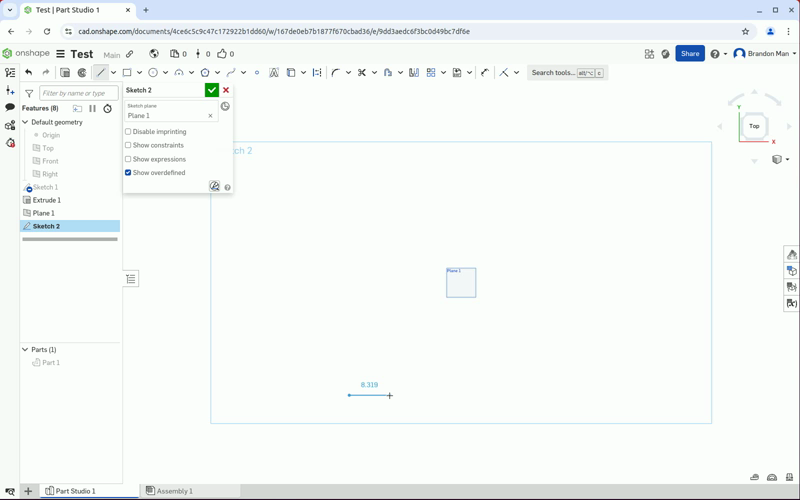
key_down(shift)
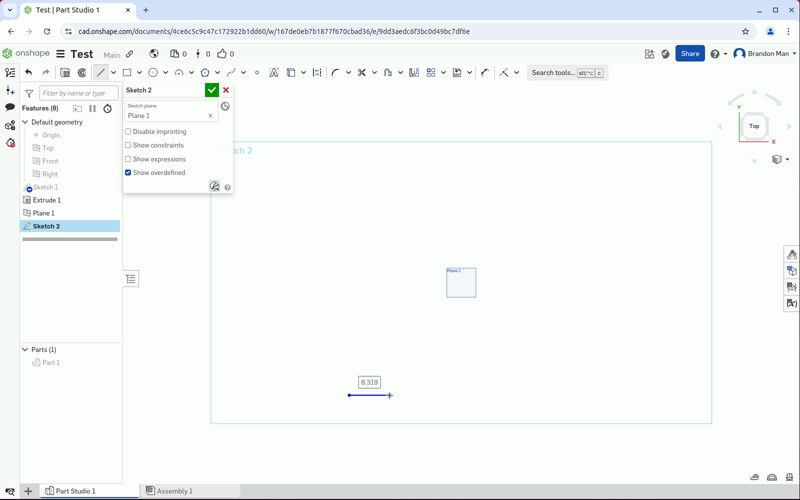
mouse_move(389, 315)
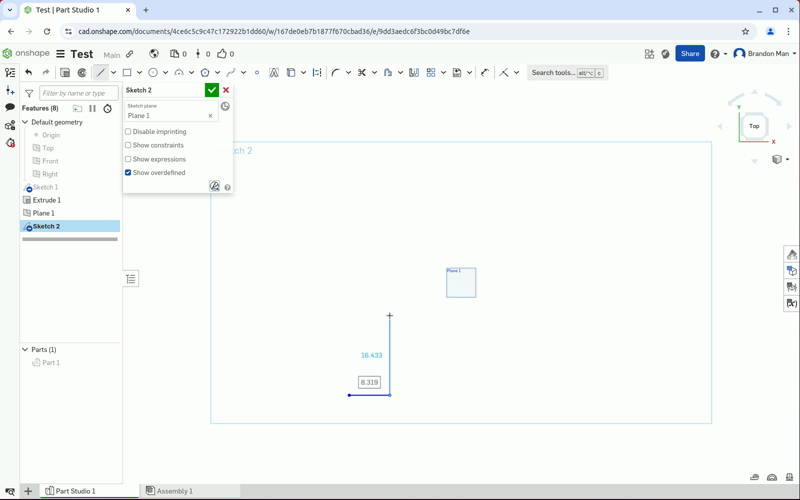
click(389, 315)
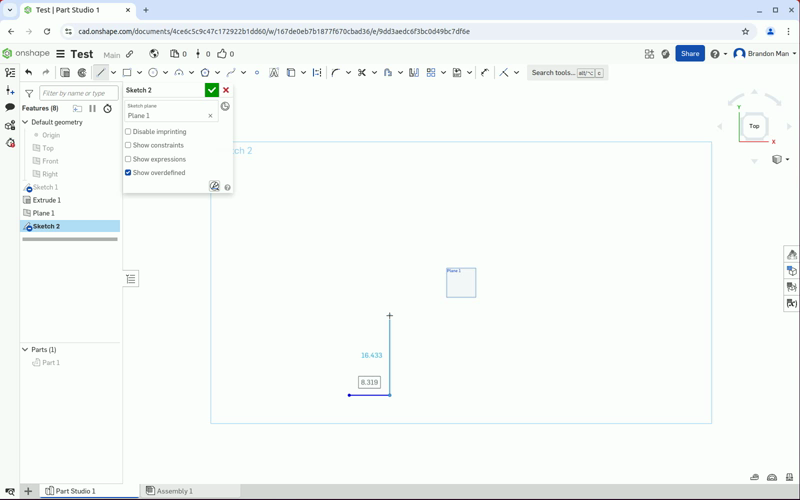
key_up(shift)
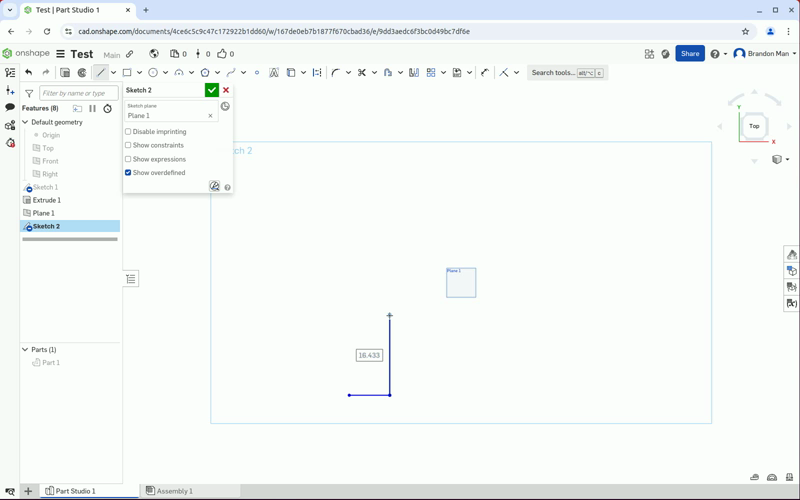
key_down(shift)
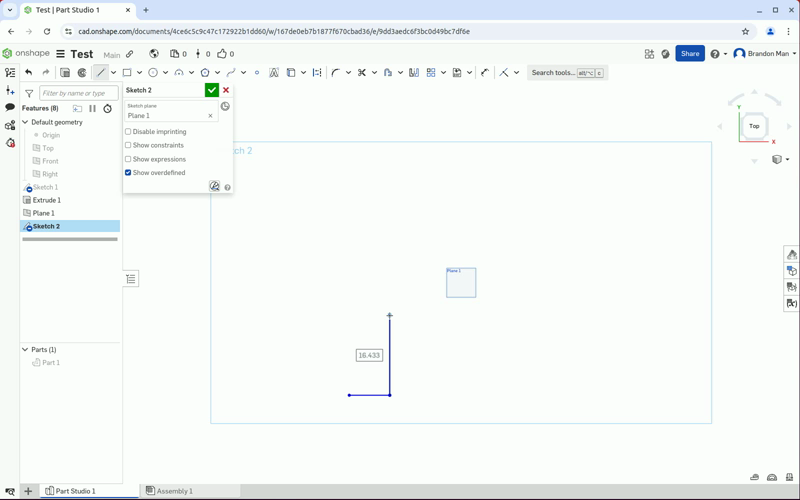
mouse_move(420, 315)
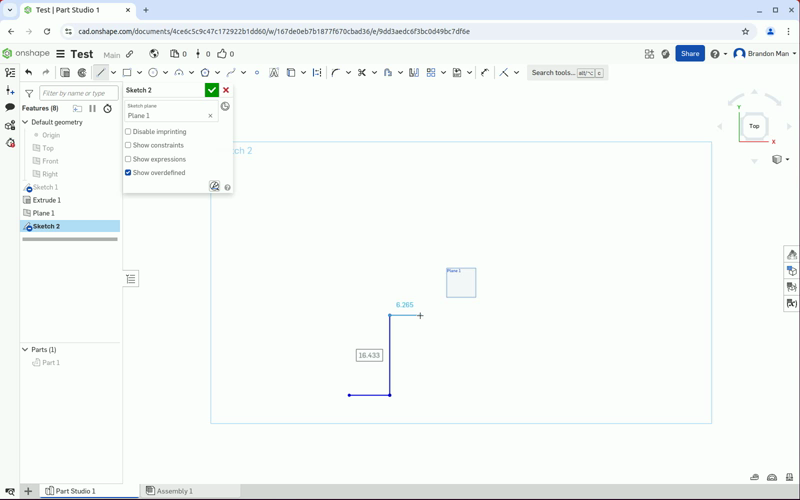
mouse_move(349, 315)
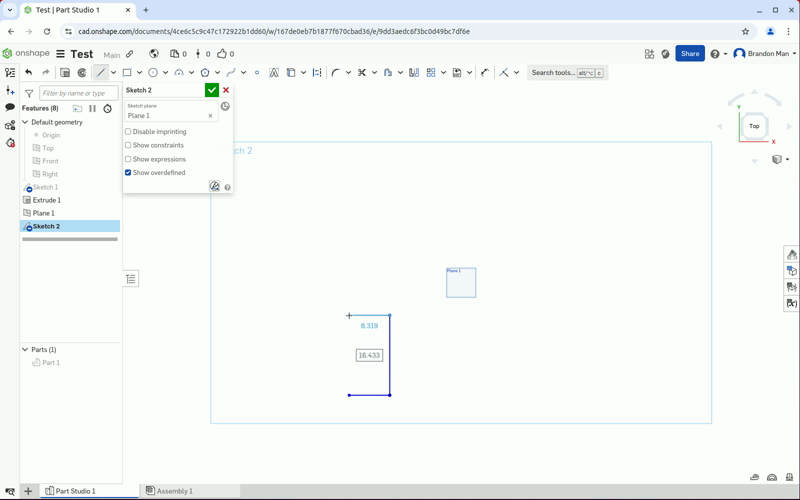
click(349, 315)
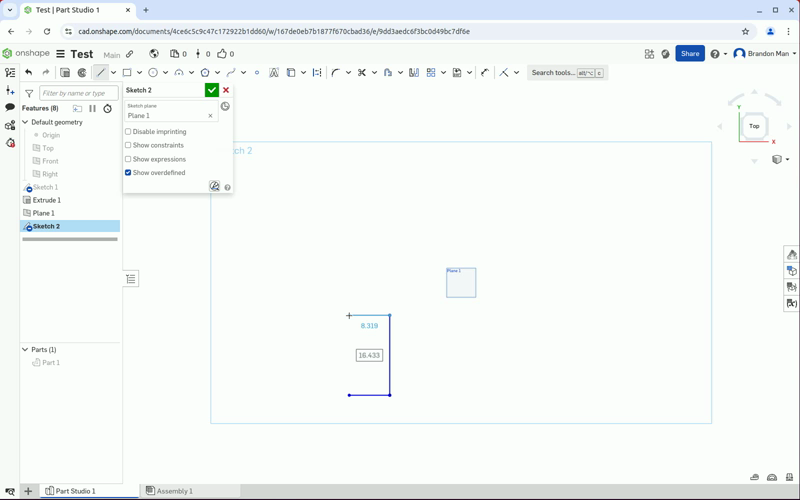
key_up(shift)
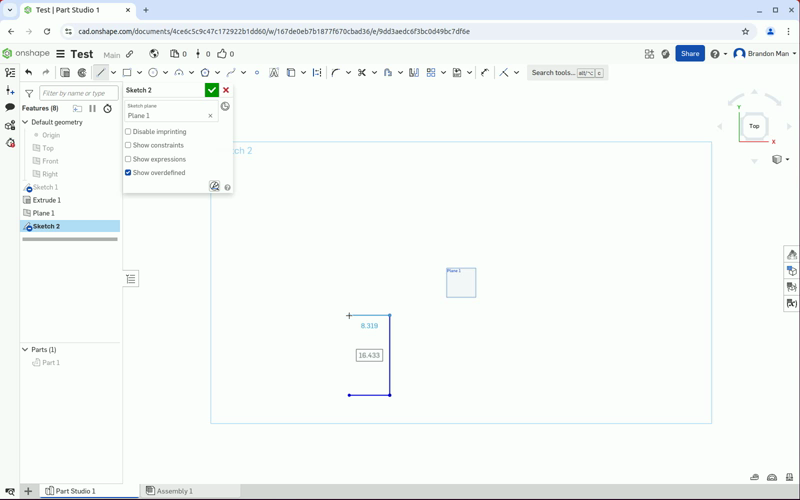
key_down(shift)
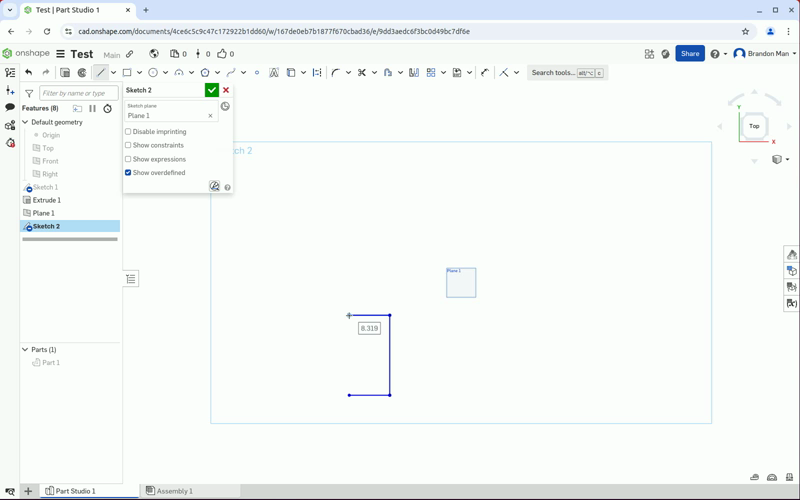
mouse_move(349, 395)
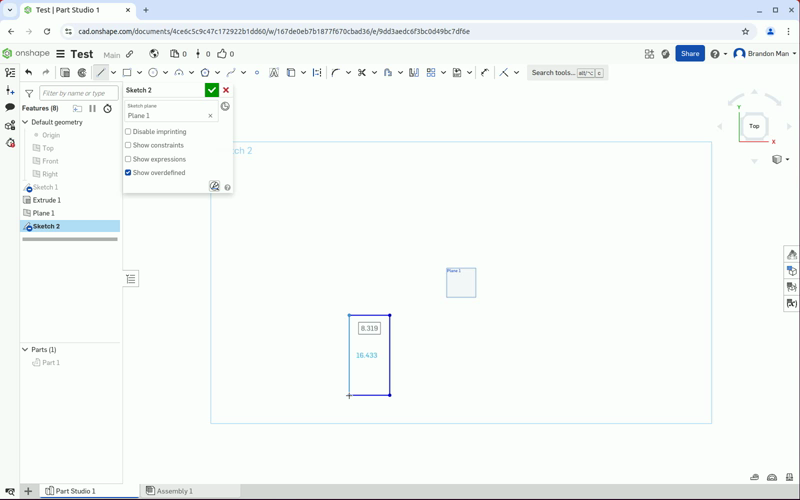
key_up(shift)
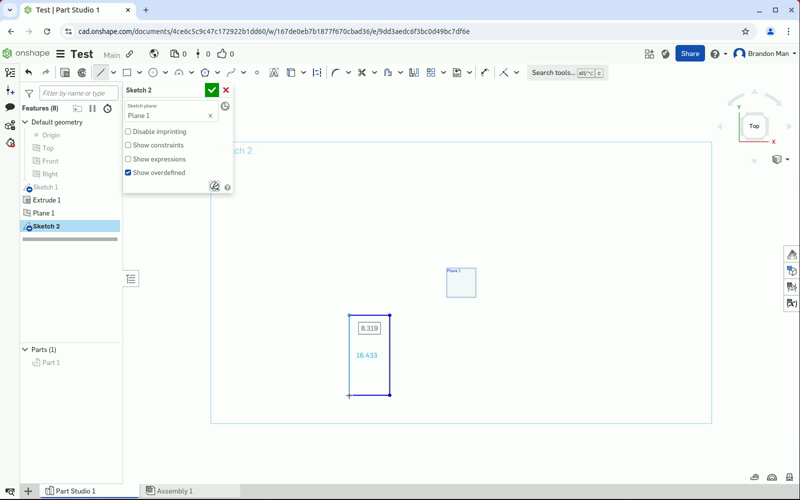
click(349, 395)
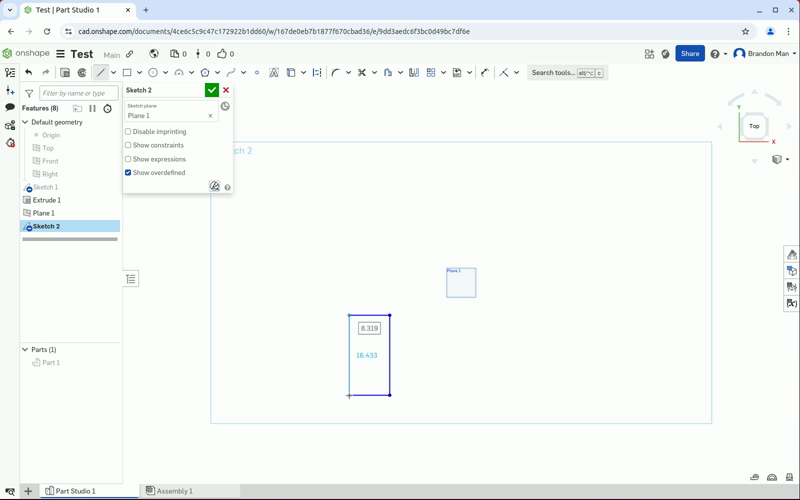
key(esc)
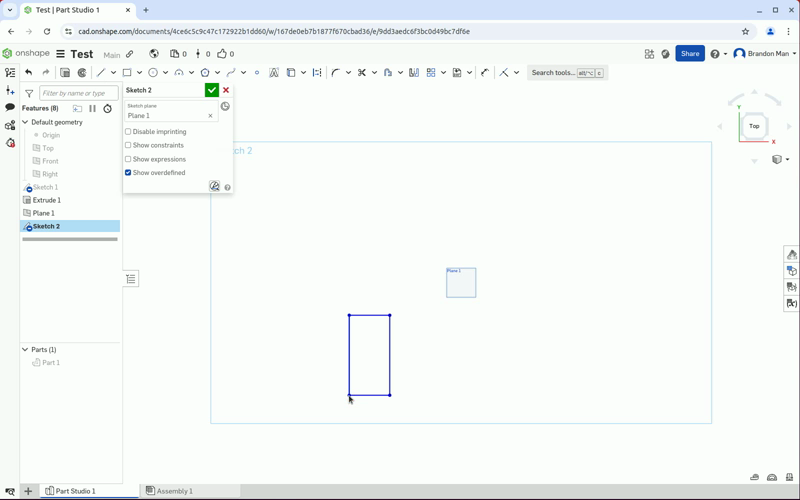
mouse_move(363, 364)
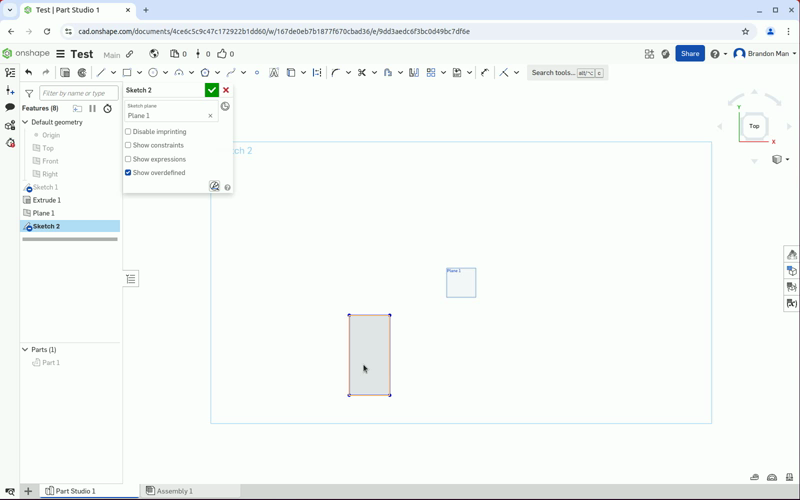
click(363, 364)
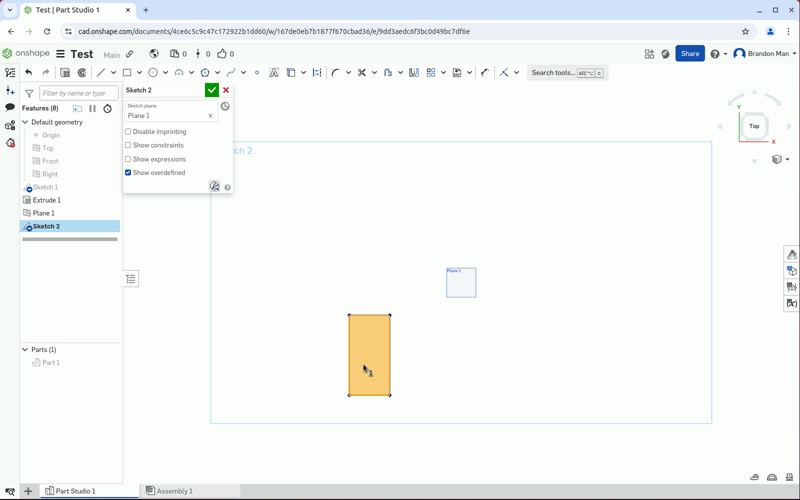
mouse_move(73, 352)
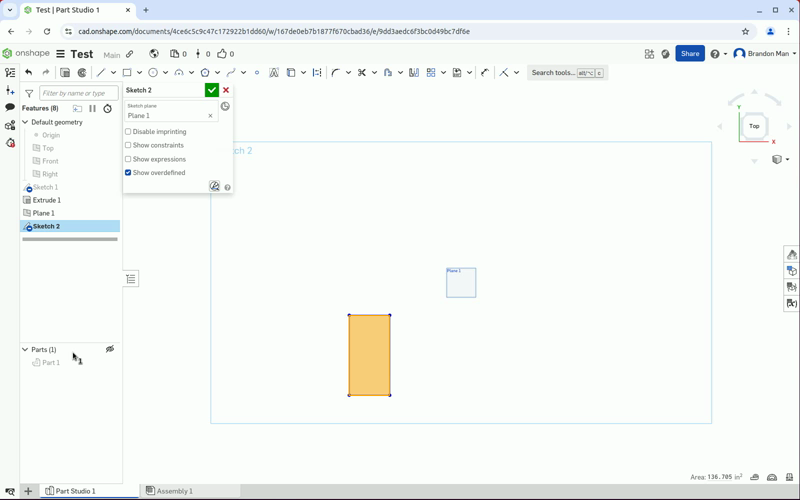
key(shift+y)
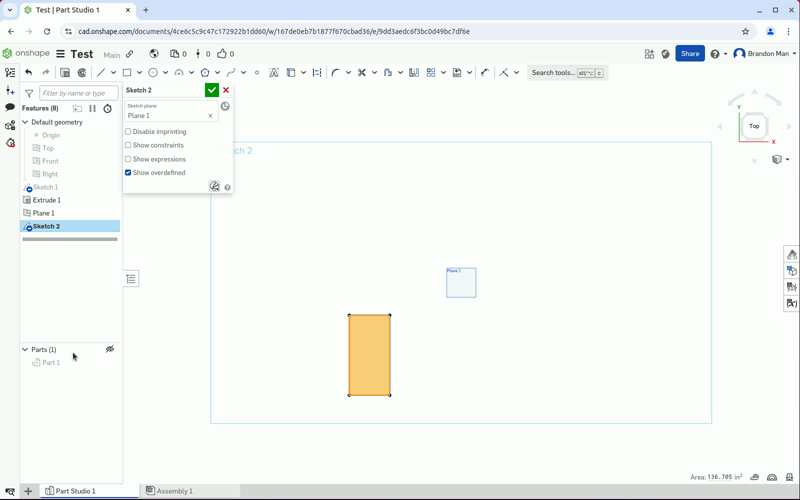
key(shift+e)
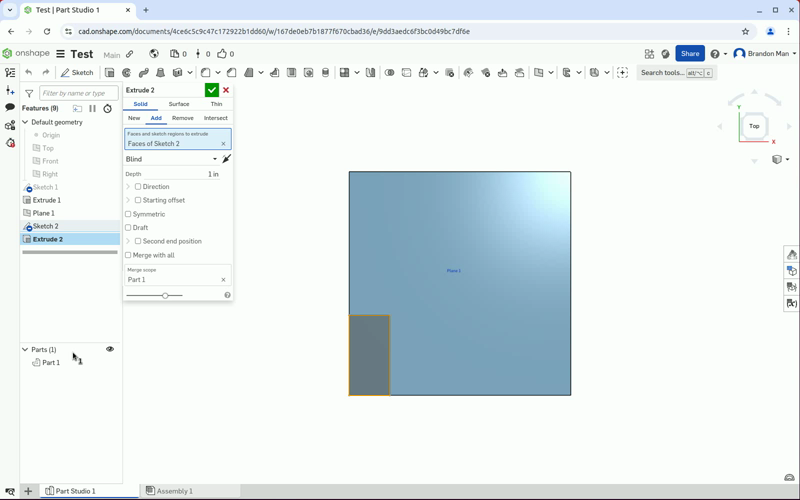
mouse_move(143, 106)
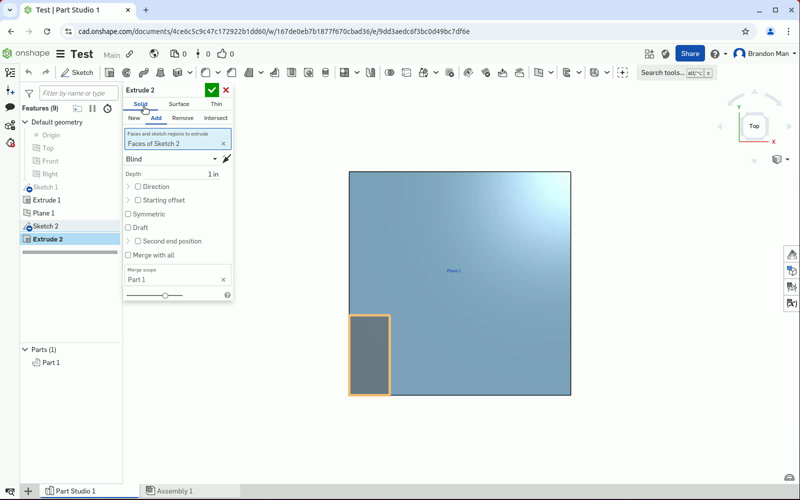
click(143, 106)
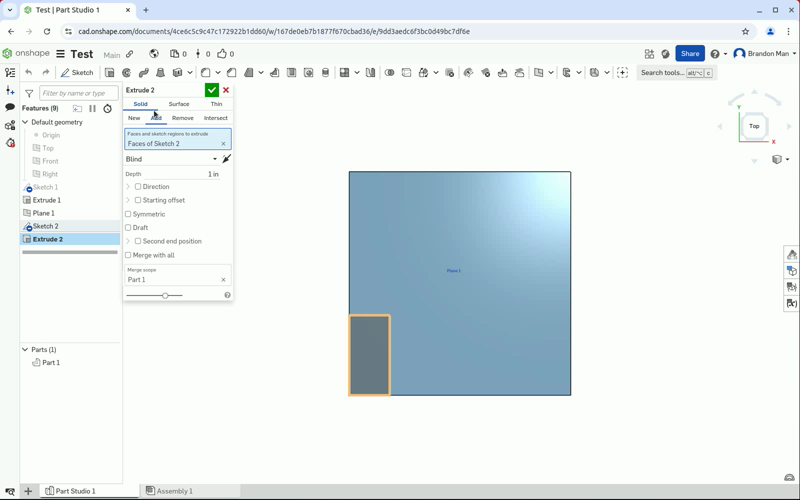
mouse_move(186, 120)
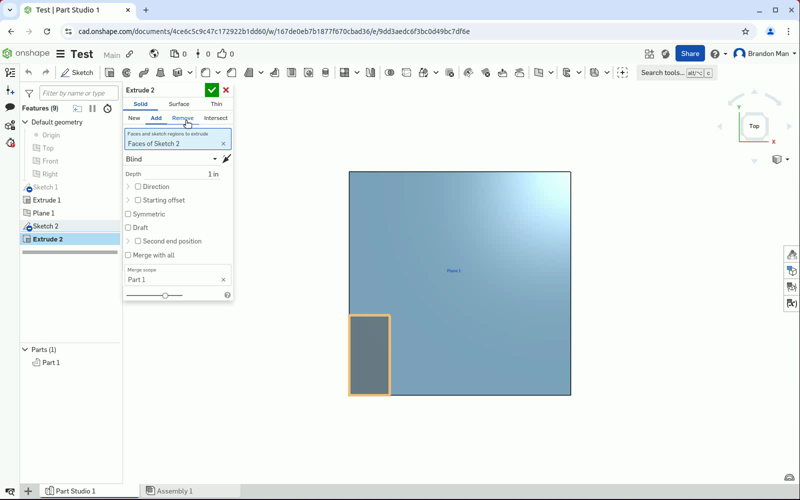
click(186, 120)
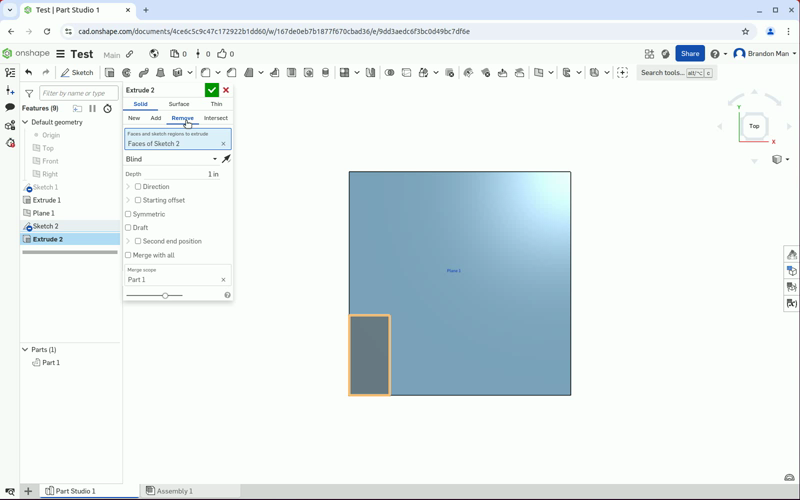
key(tab, 4)
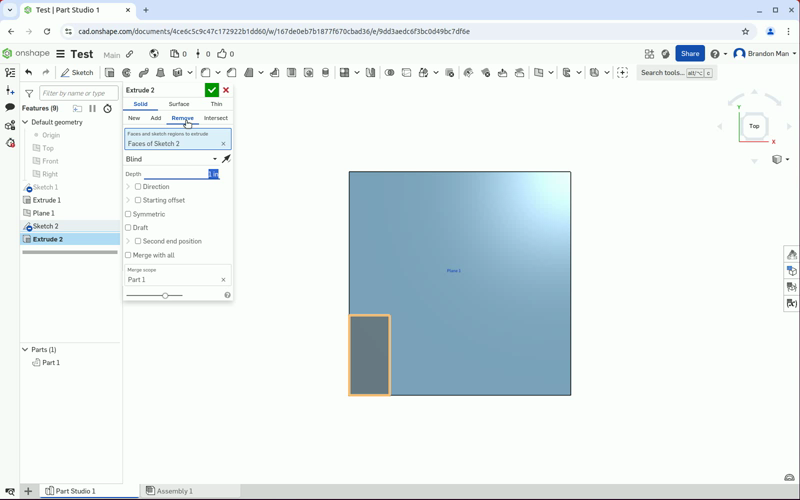
text(3.129)
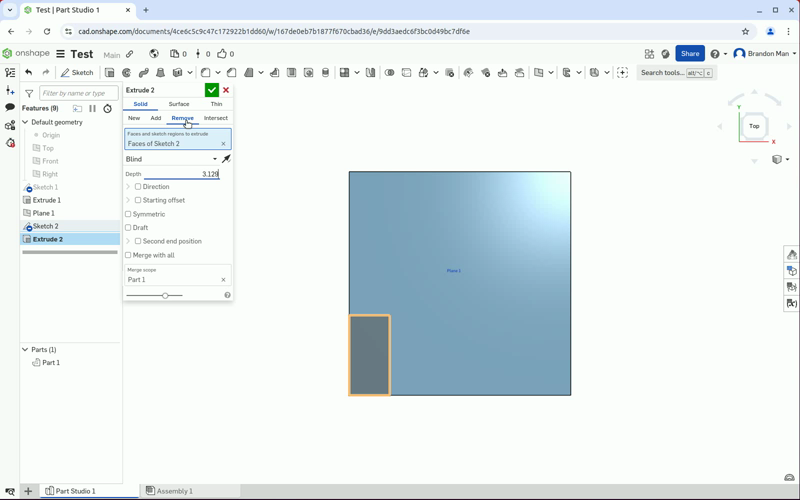
key(tab, 6)
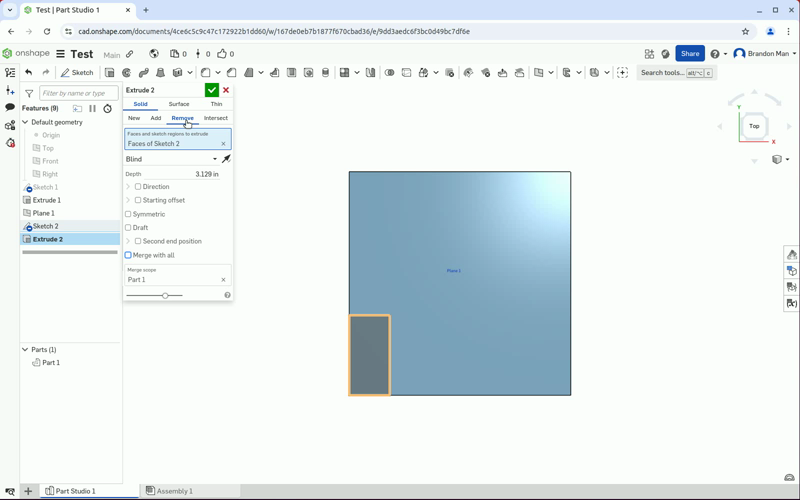
key(space)
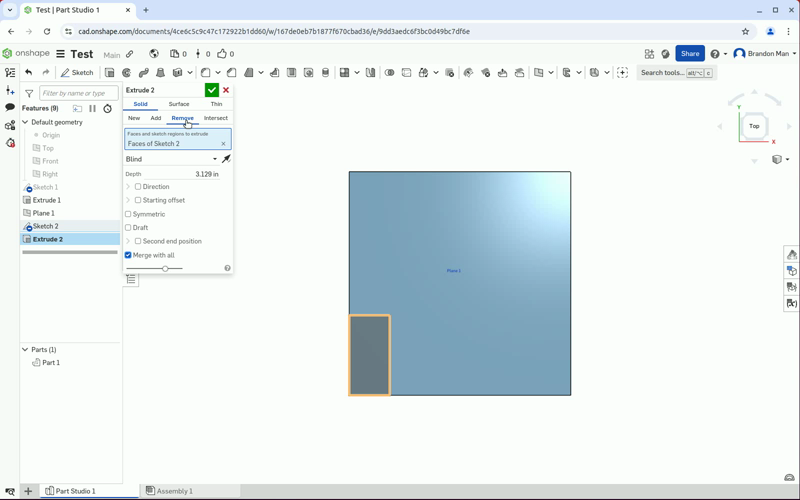
key(enter)
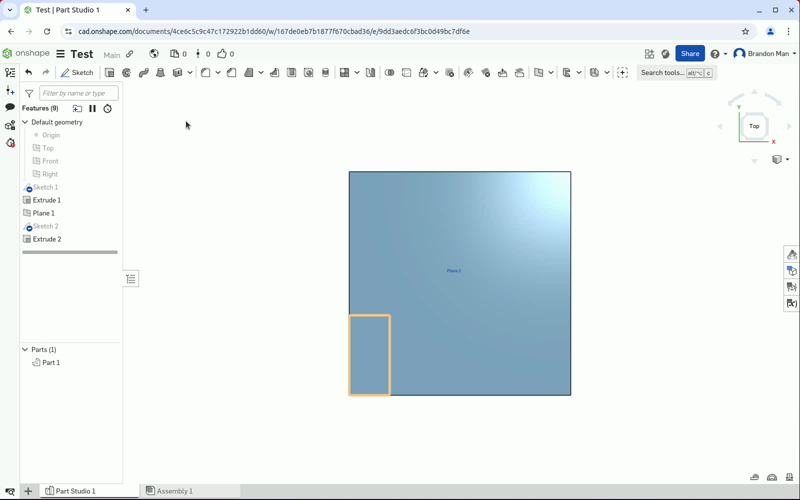
key(shift+h)
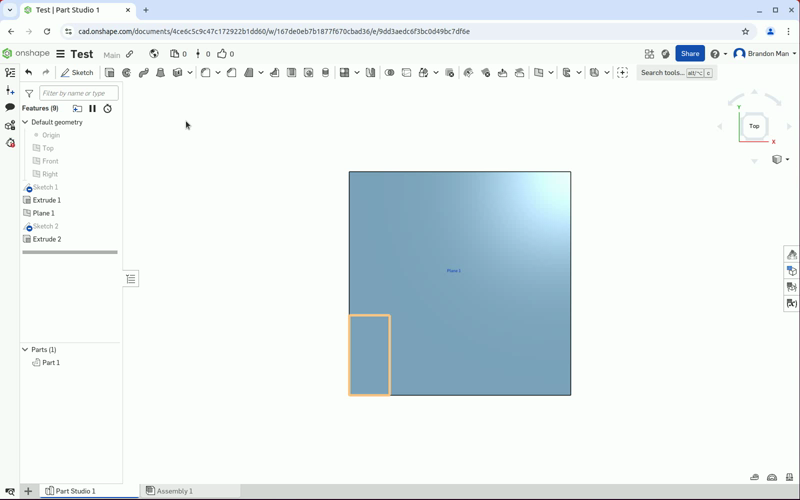
key(shift+h)
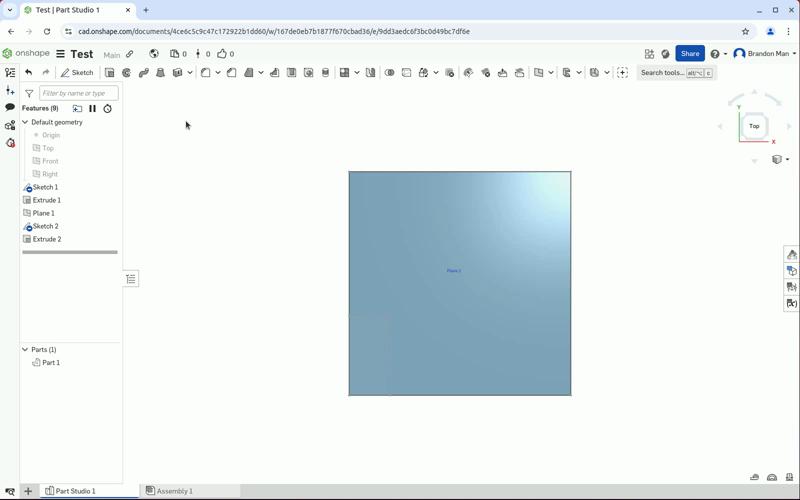
key(shift+7)
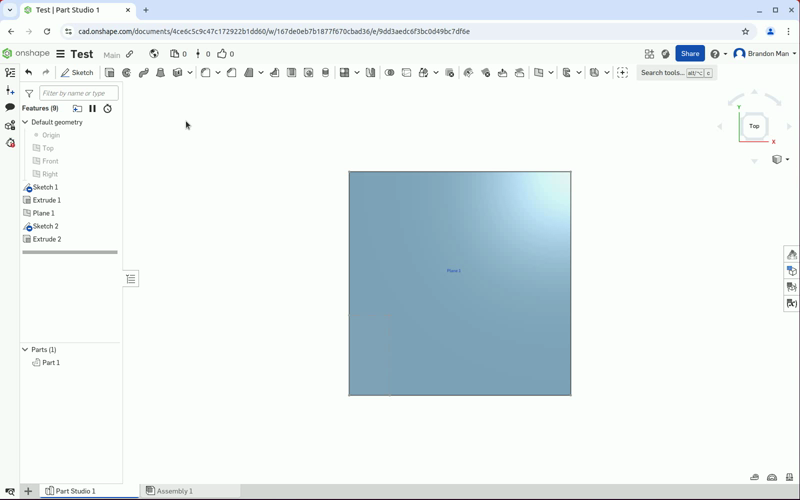
key(up, 3)
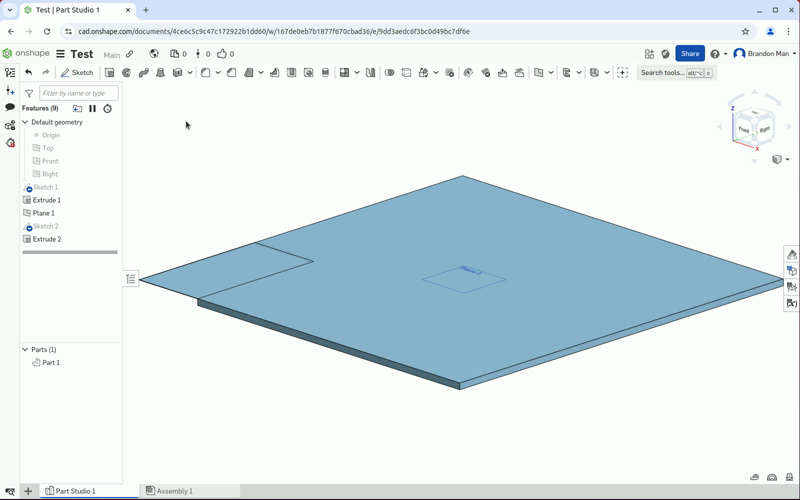
key(left, 3)
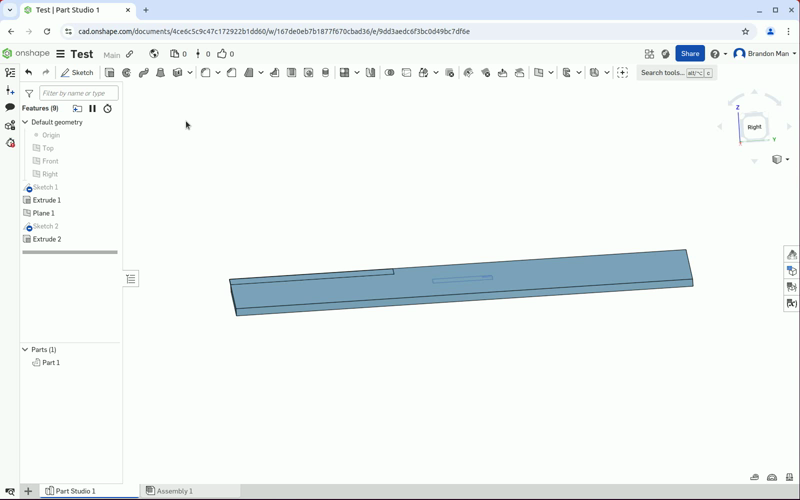
key(right, 3)
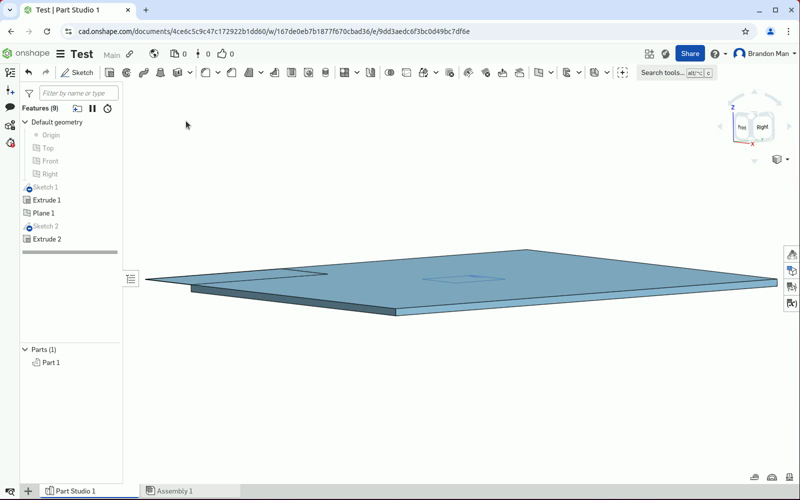
key(down, 3)
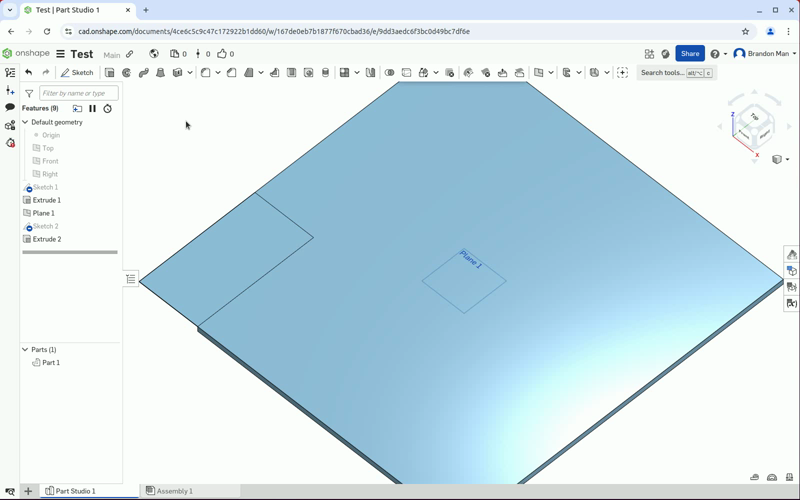
mouse_move(73, 189)
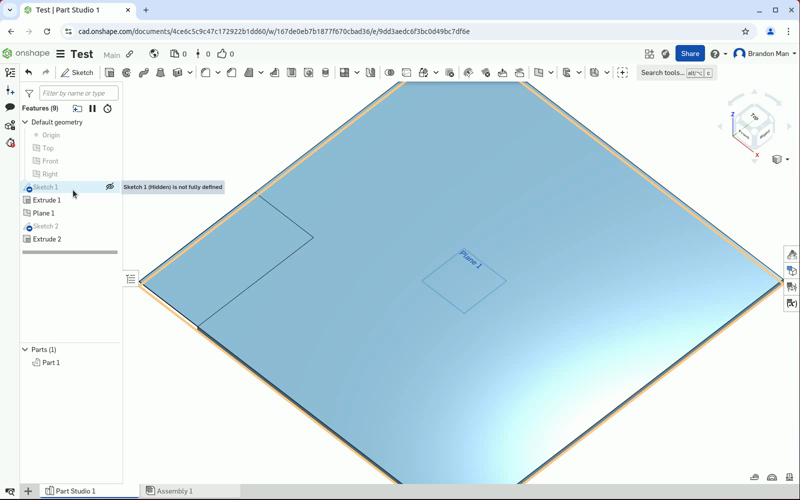
click(73, 189)